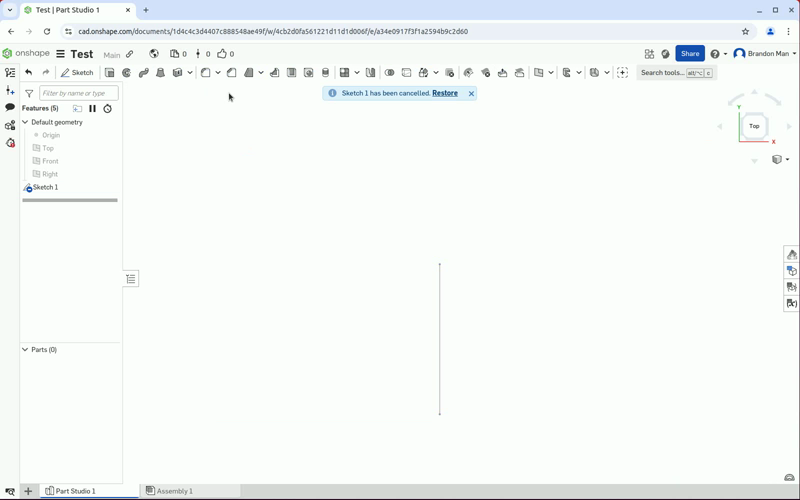
key(shift+h)
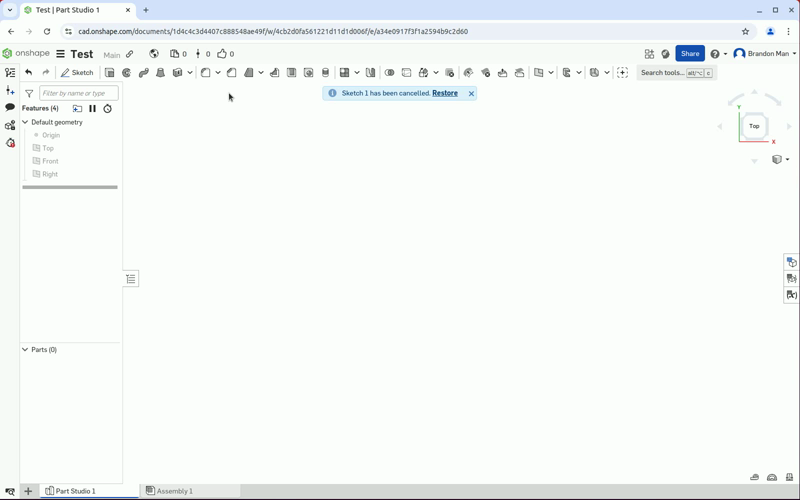
mouse_move(73, 352)
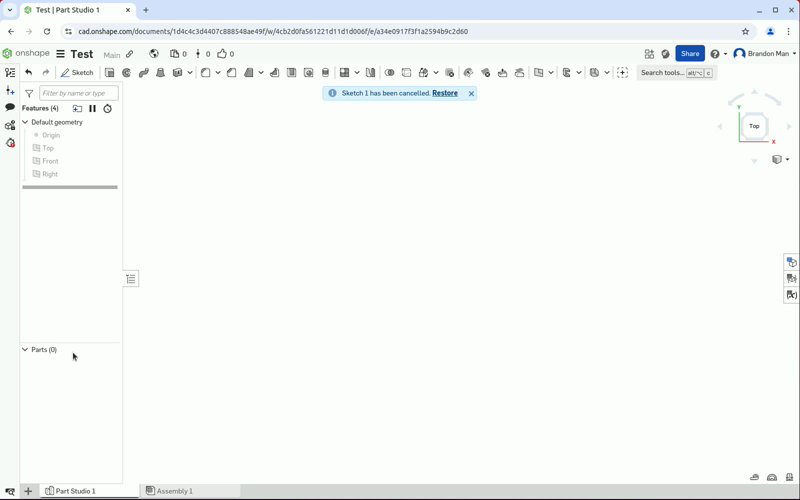
key(y)
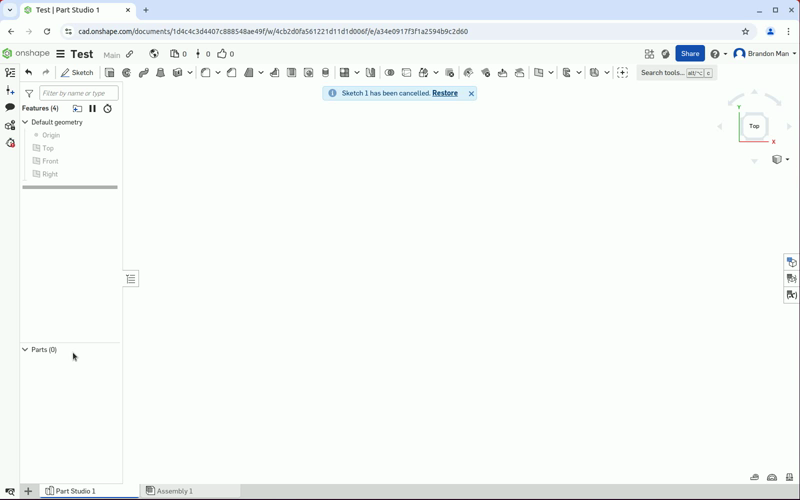
key(shift+p)
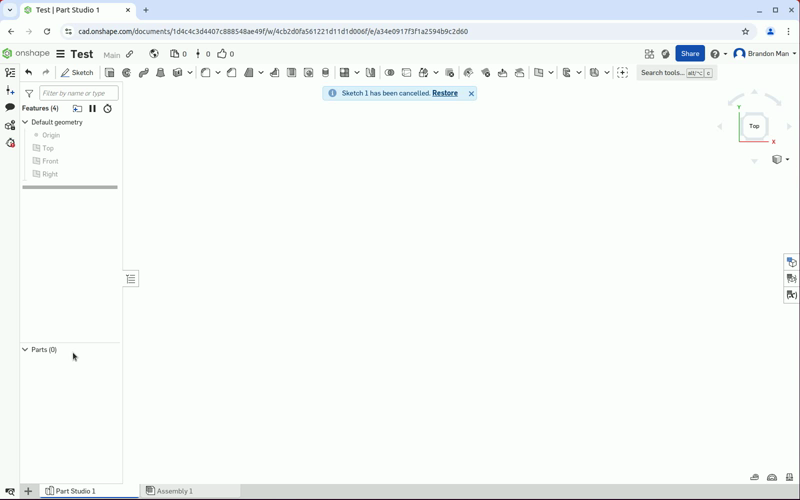
key(space)
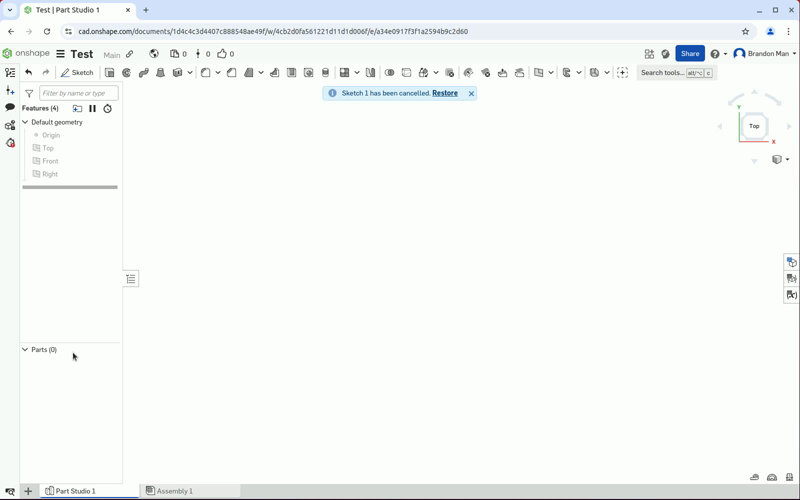
key_down(shift)
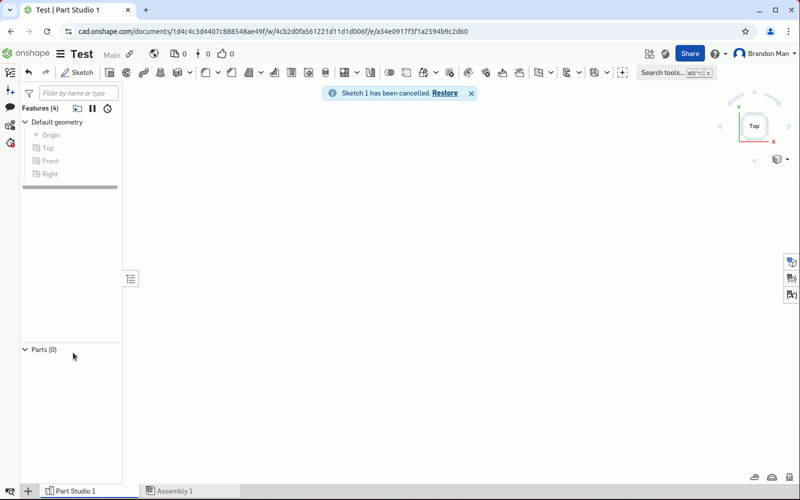
key(up)
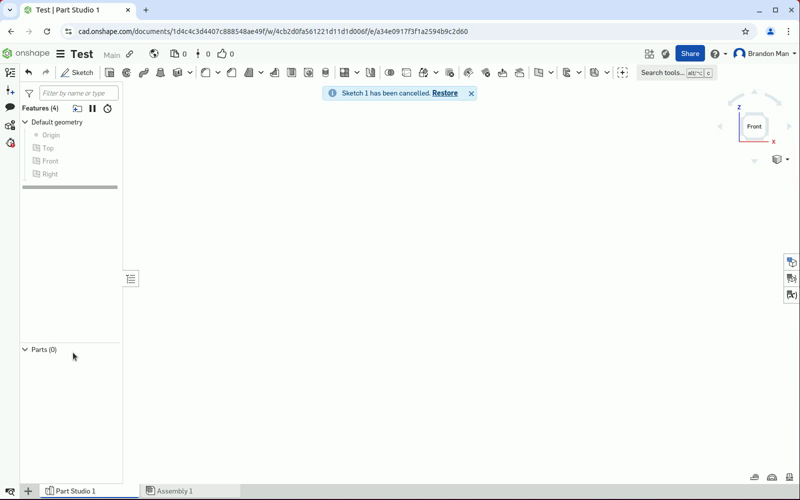
key_up(shift)
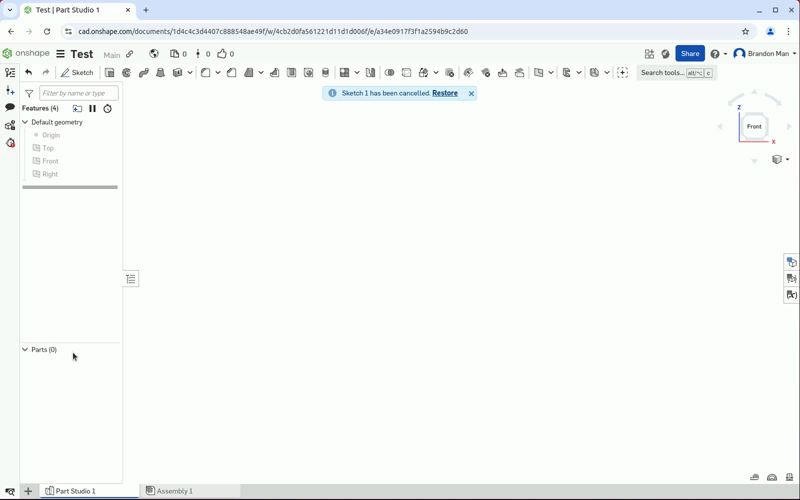
key(space)
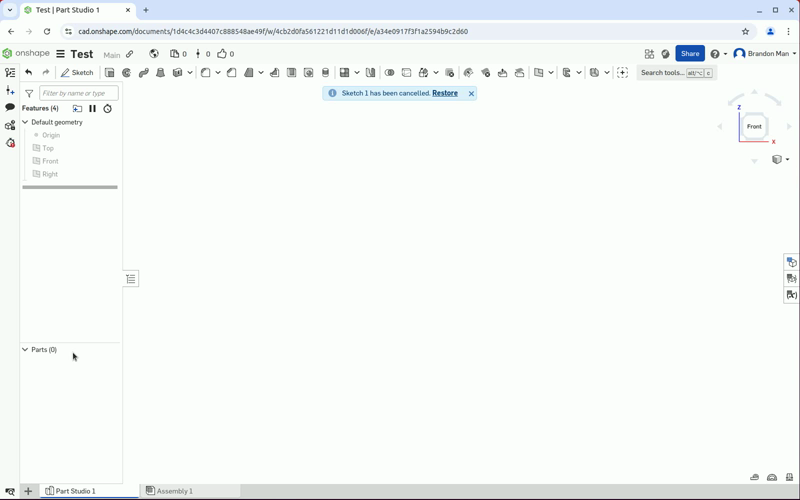
key_down(shift)
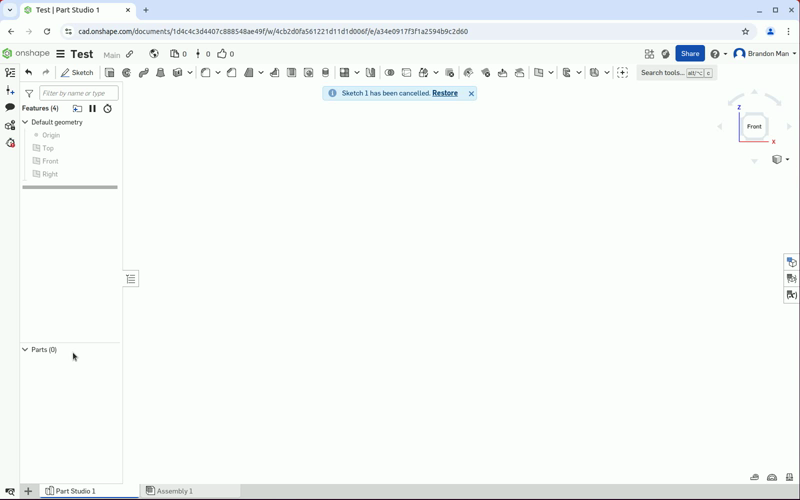
key(left)
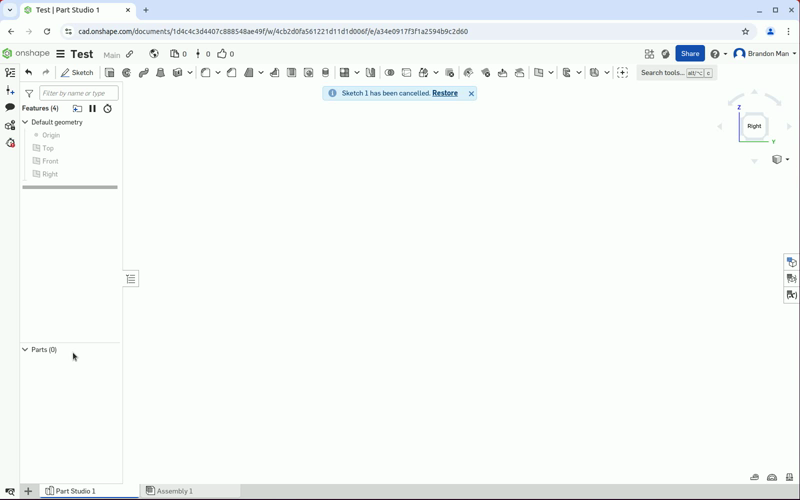
key_up(shift)
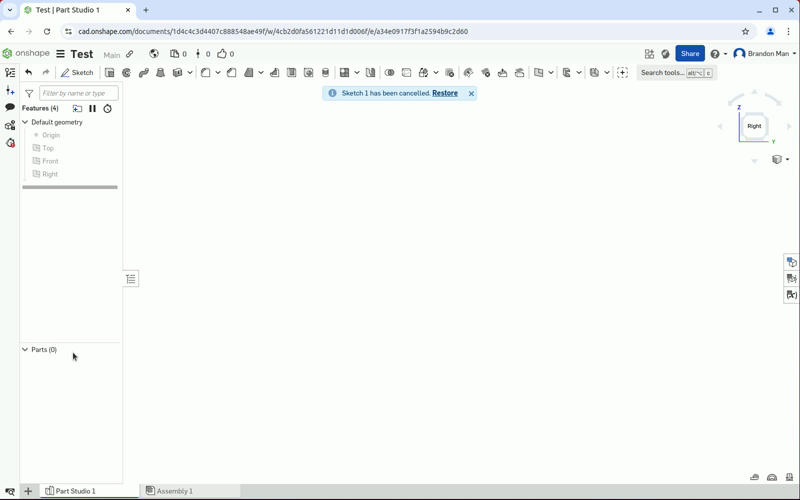
mouse_move(73, 352)
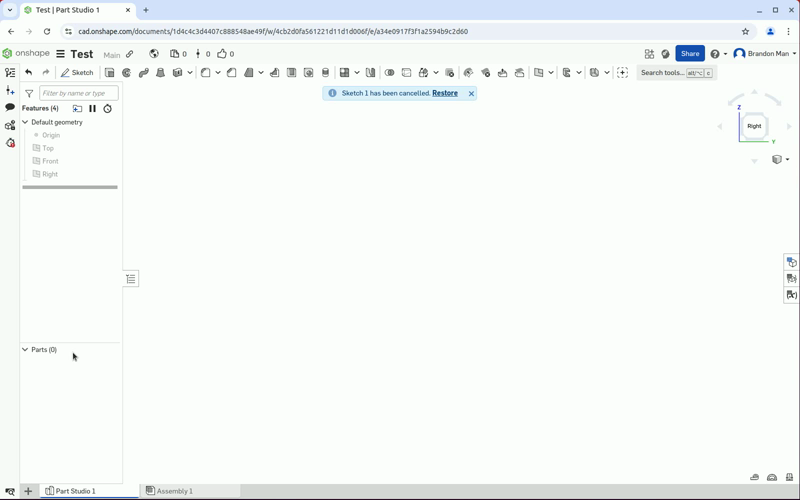
key(shift+y)
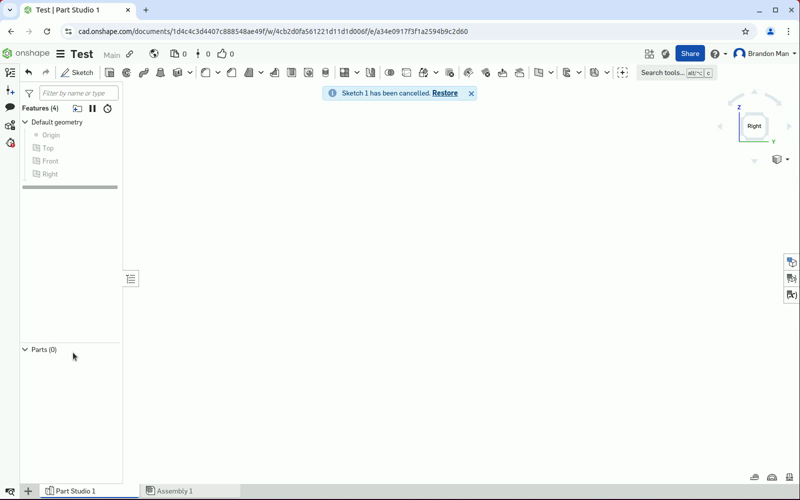
key(shift+s)
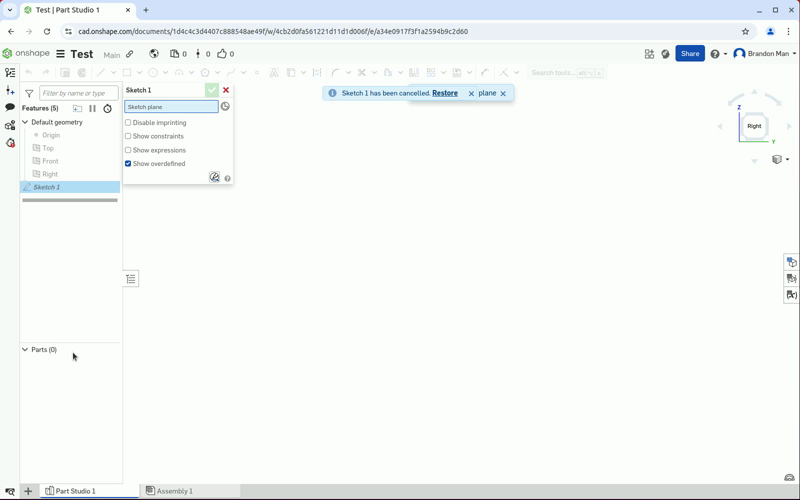
mouse_move(73, 176)
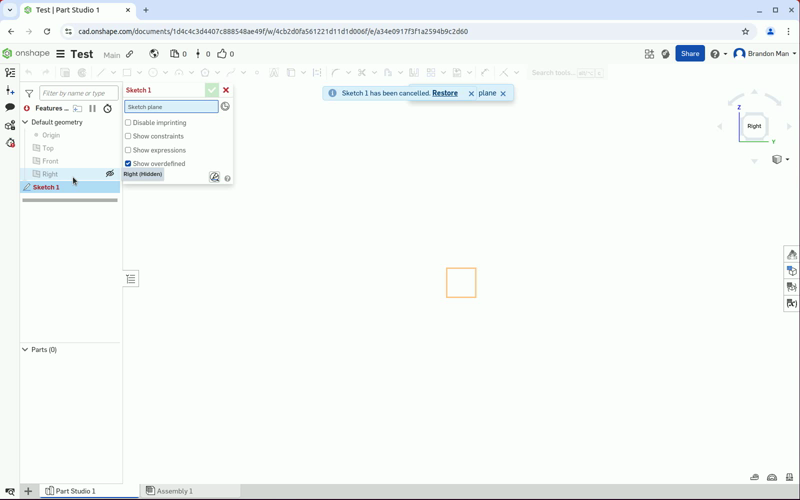
click(73, 176)
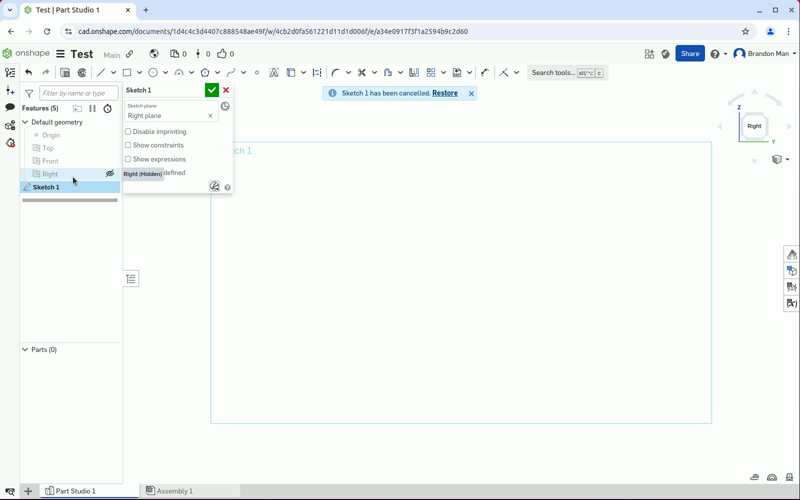
mouse_move(73, 352)
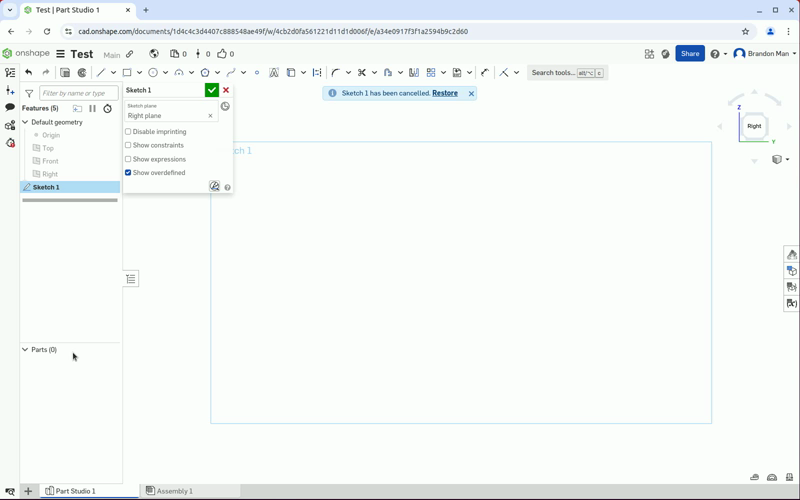
key(y)
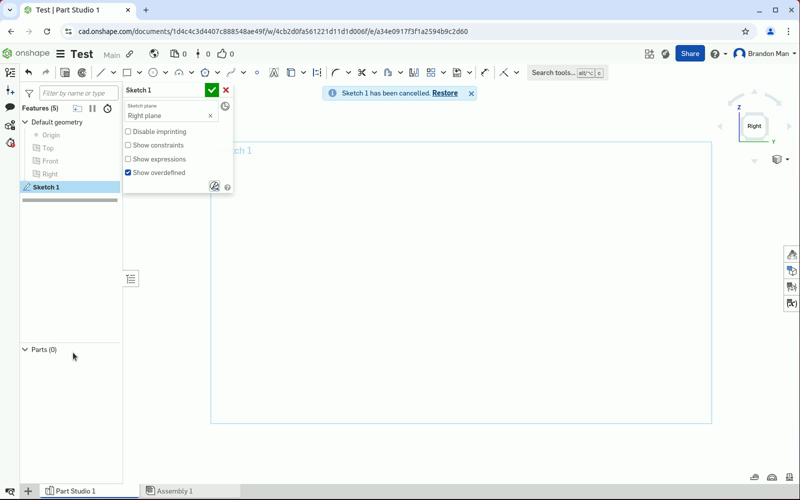
key(l)
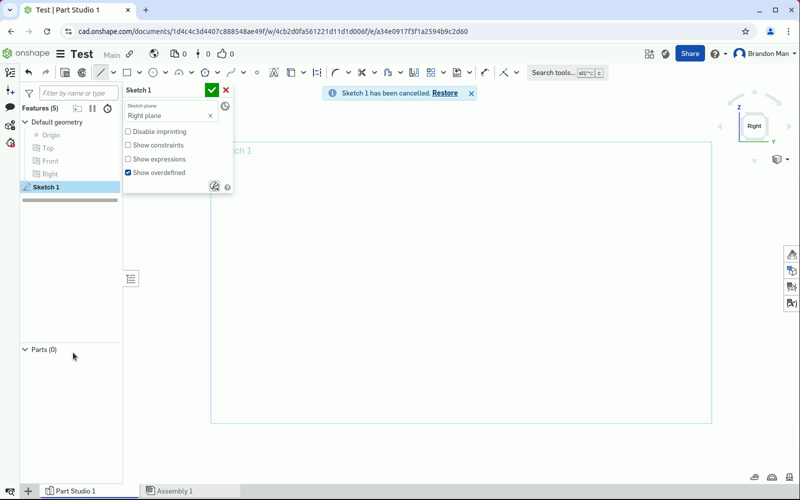
key_down(shift)
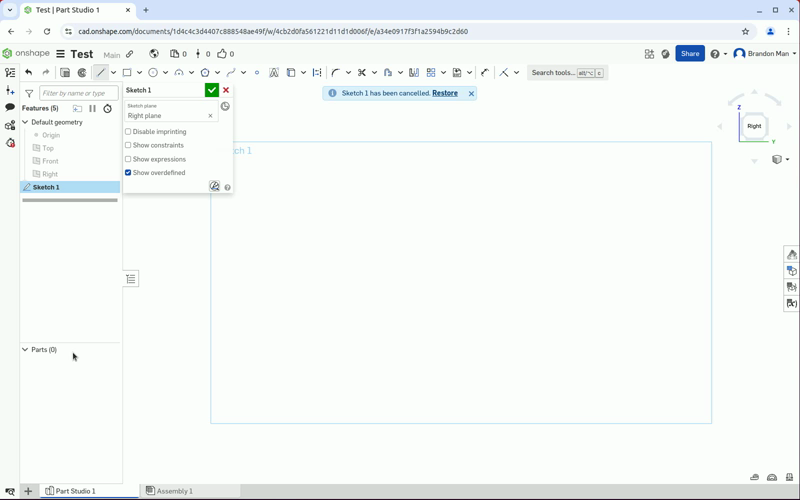
mouse_move(396, 395)
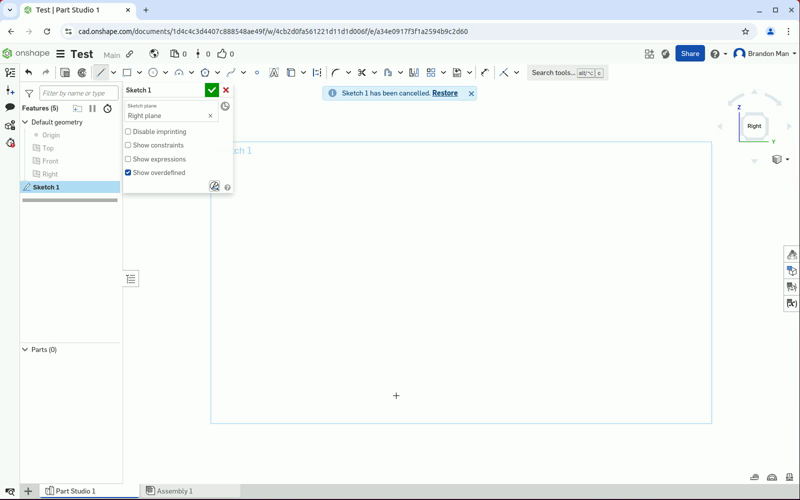
click(396, 395)
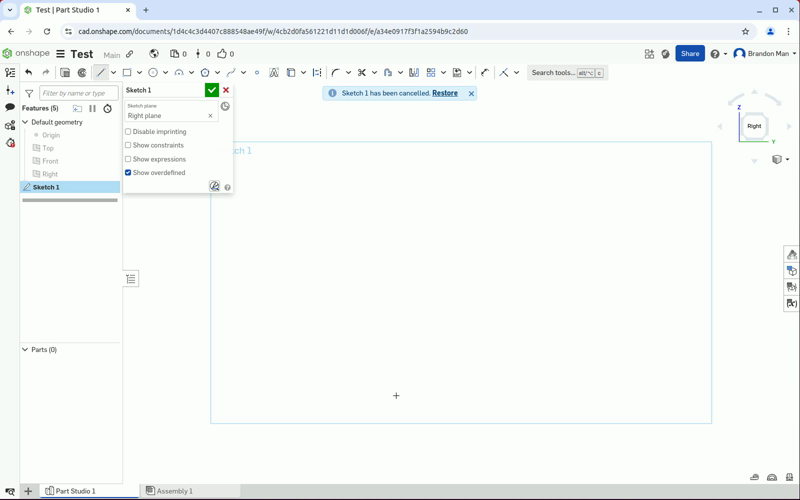
key_up(shift)
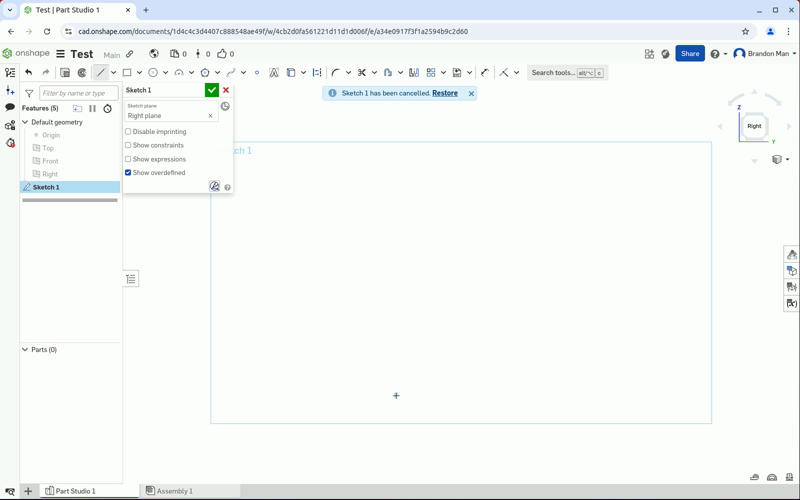
key_down(shift)
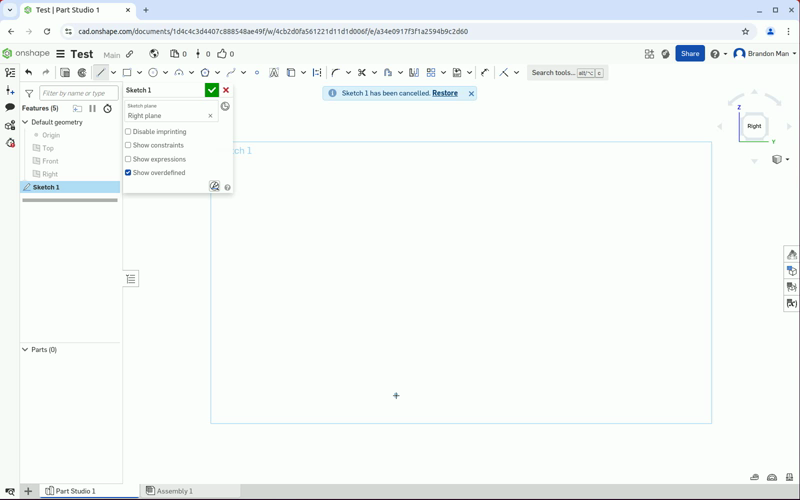
mouse_move(487, 395)
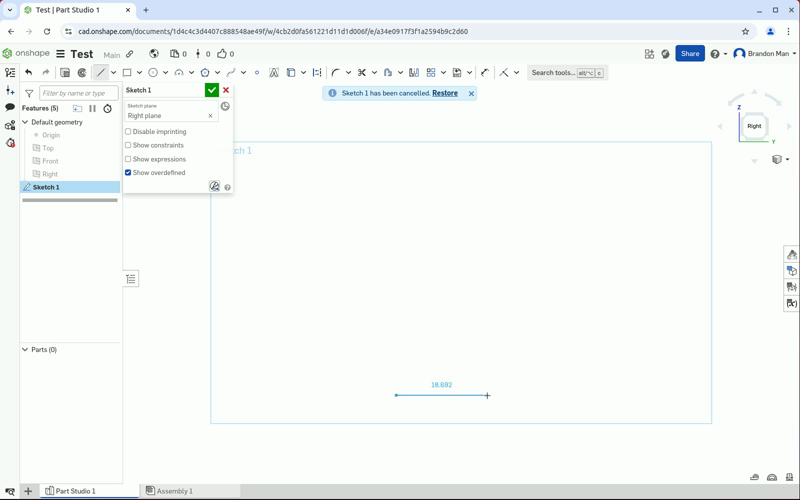
click(487, 395)
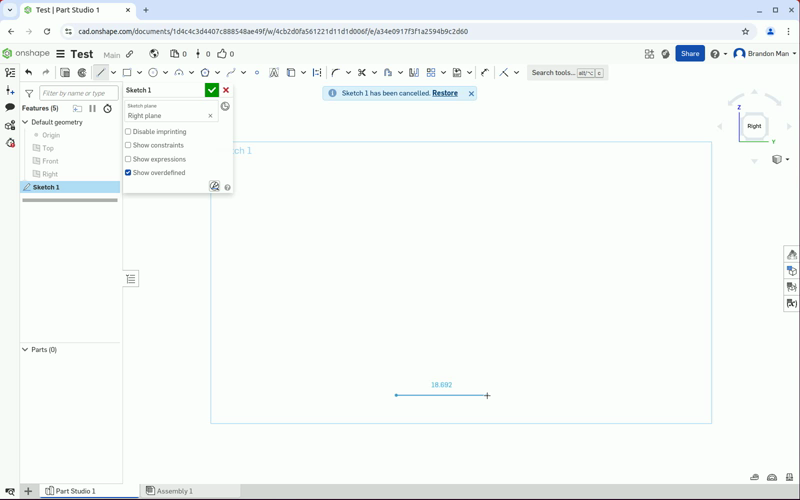
key_up(shift)
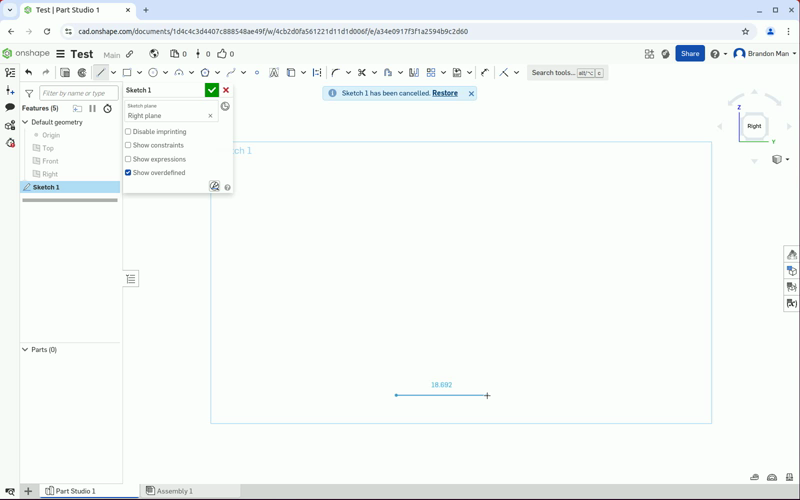
key_down(shift)
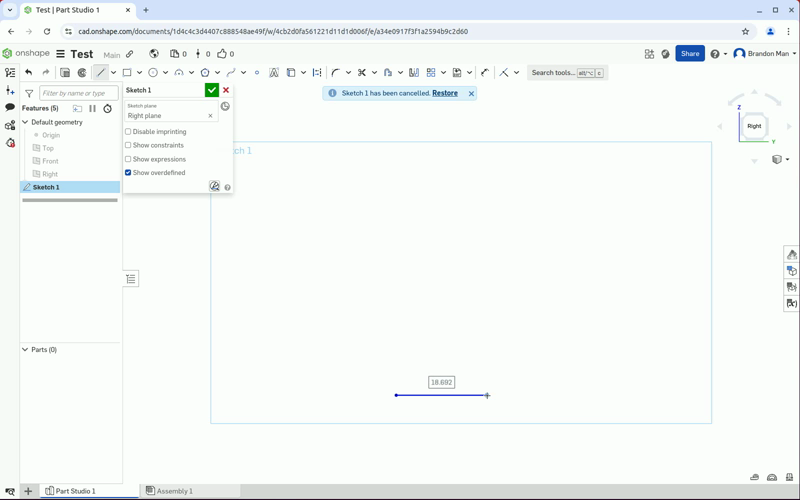
mouse_move(487, 256)
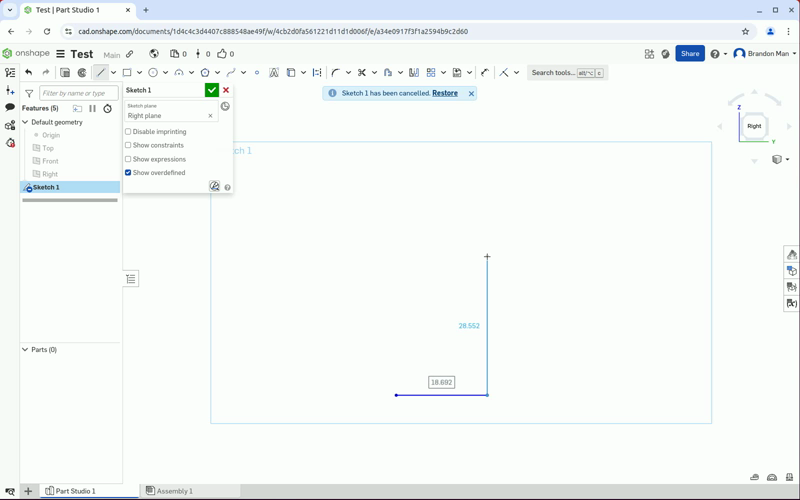
click(487, 256)
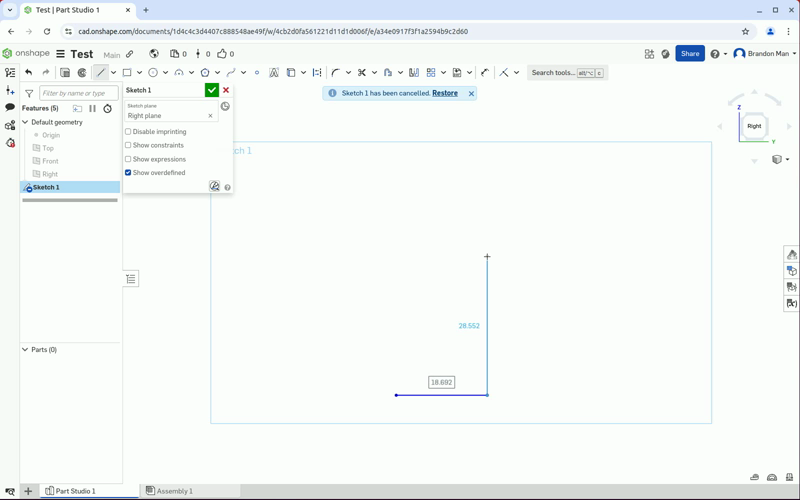
key_up(shift)
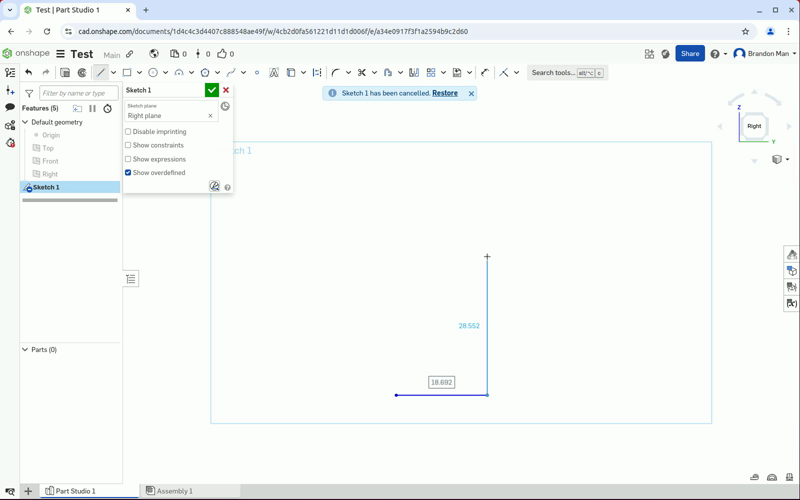
key_down(shift)
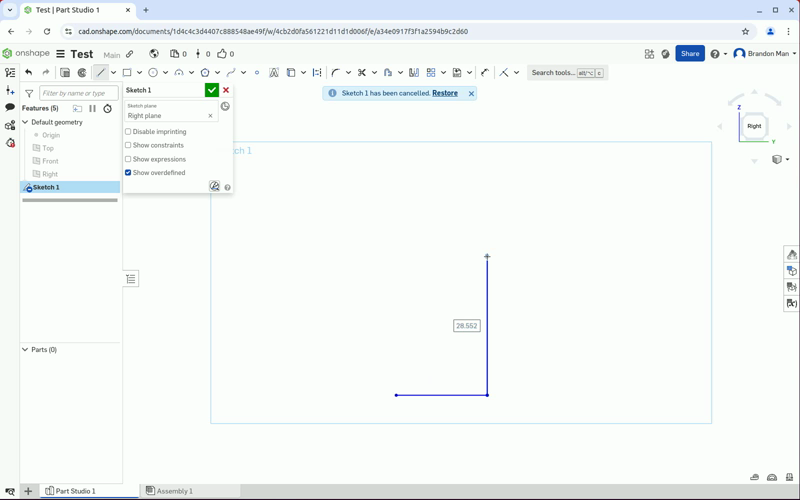
mouse_move(517, 256)
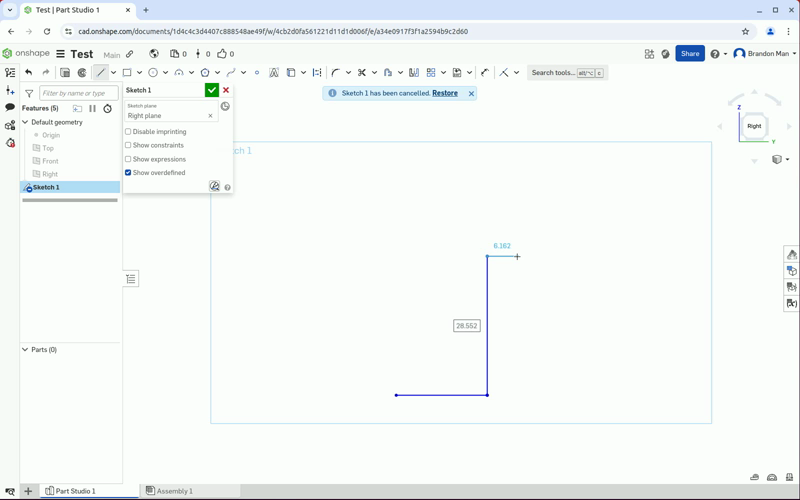
mouse_move(470, 256)
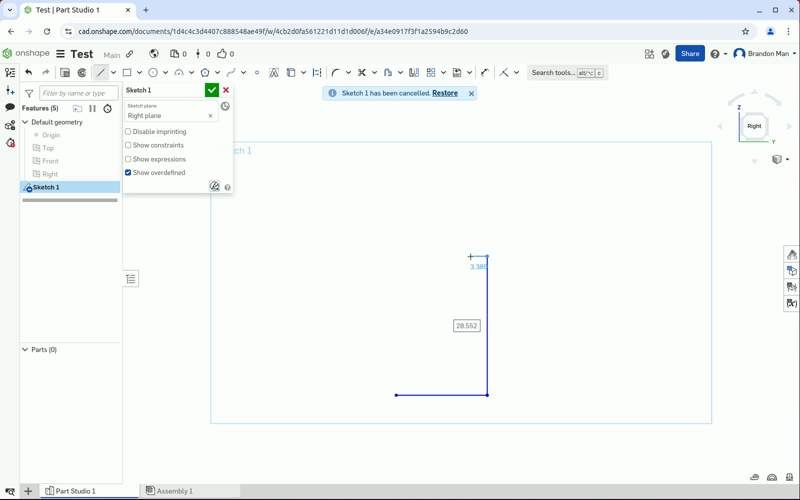
click(470, 256)
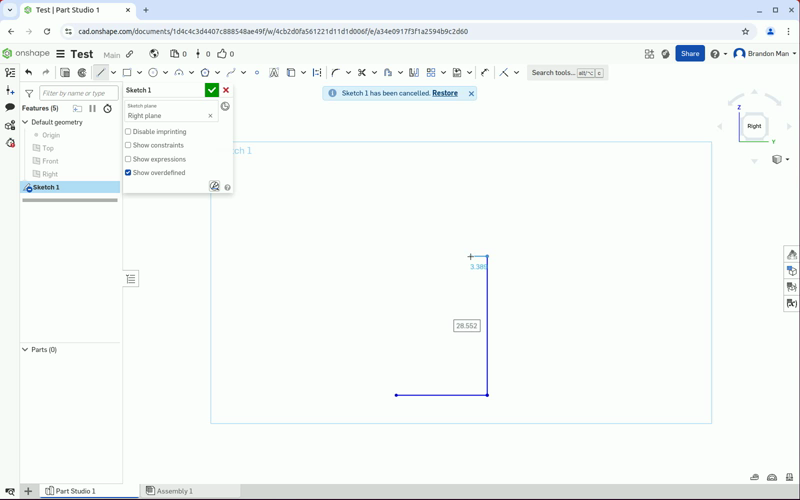
key_up(shift)
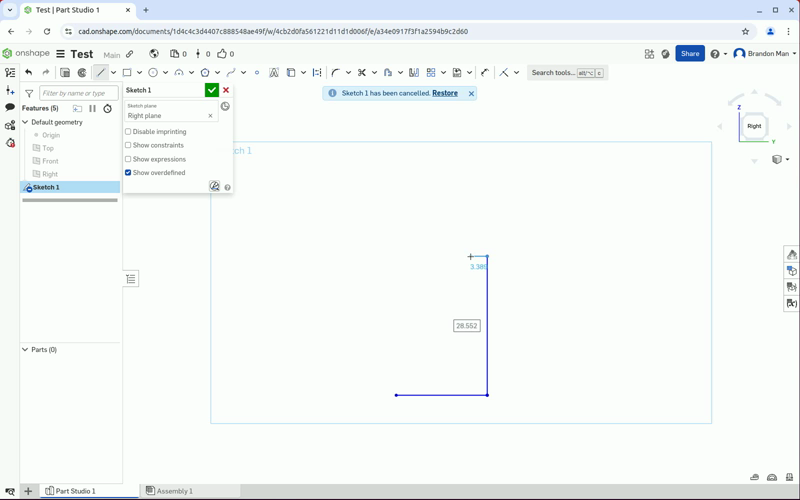
key_down(shift)
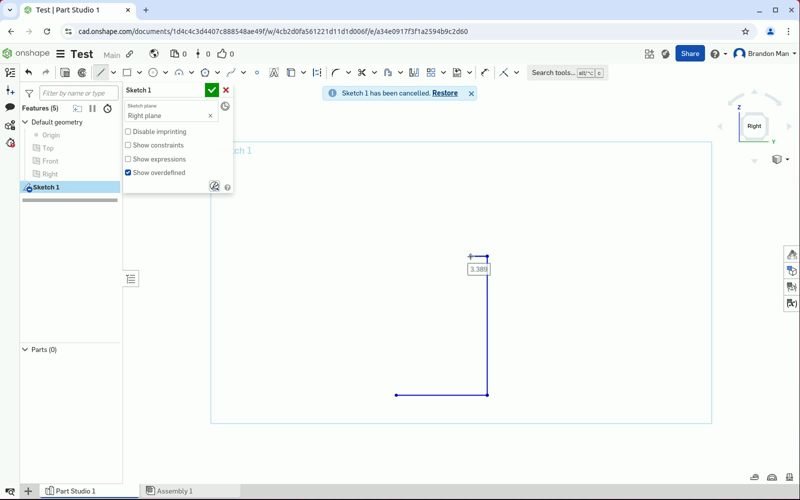
mouse_move(396, 256)
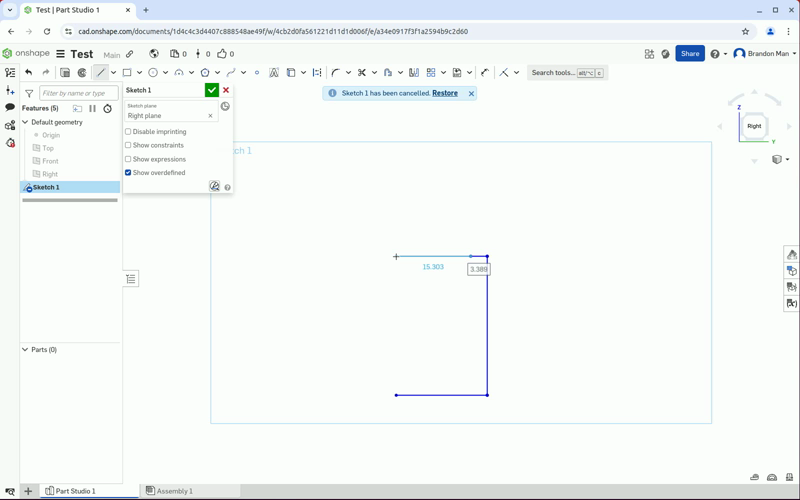
click(396, 256)
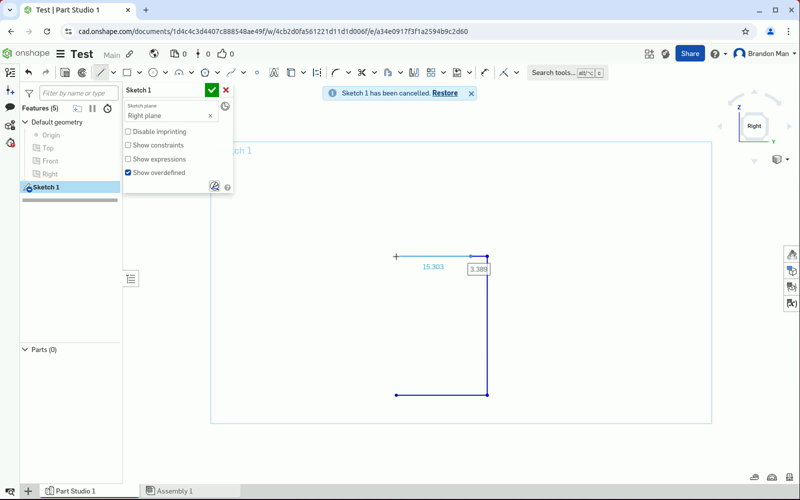
key_up(shift)
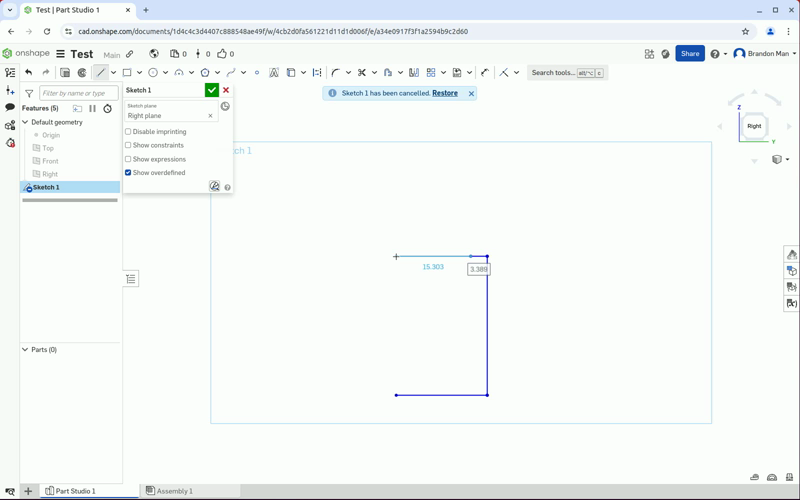
key_down(shift)
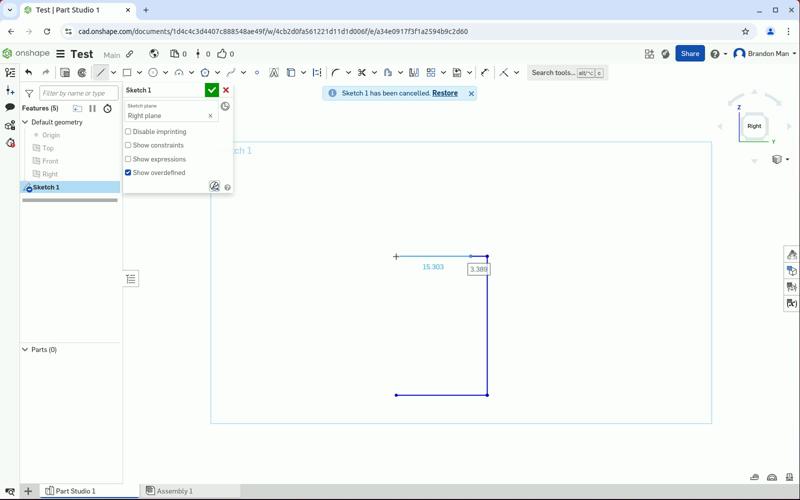
mouse_move(396, 395)
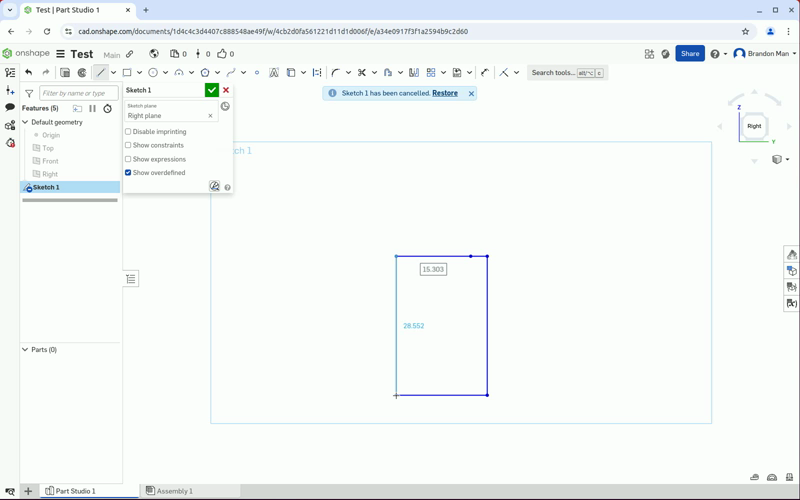
key_up(shift)
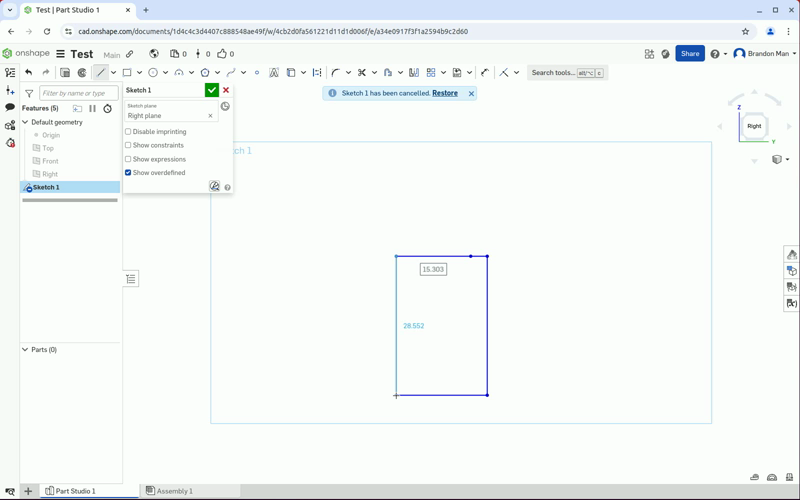
click(396, 395)
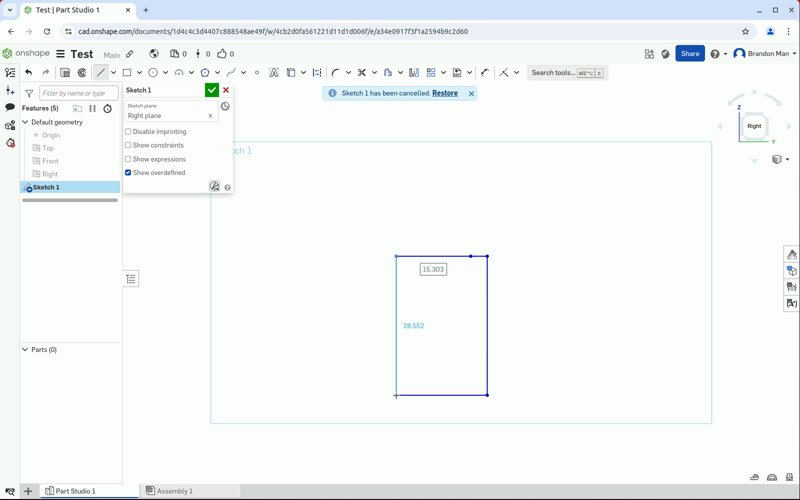
key(esc)
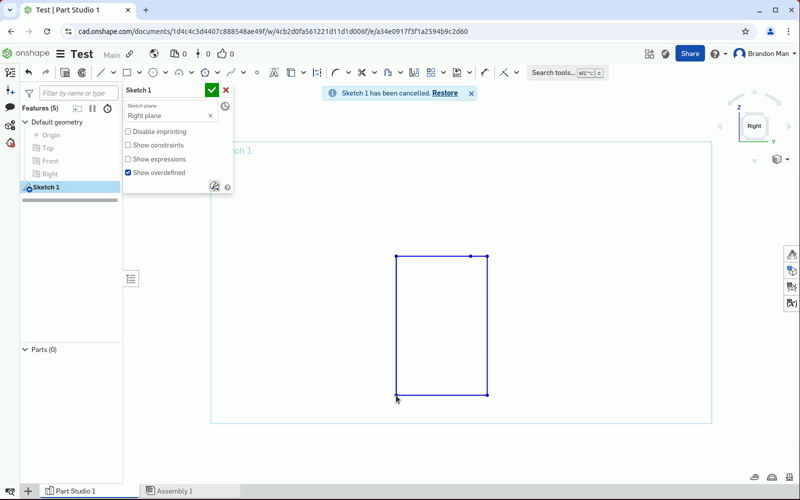
mouse_move(422, 330)
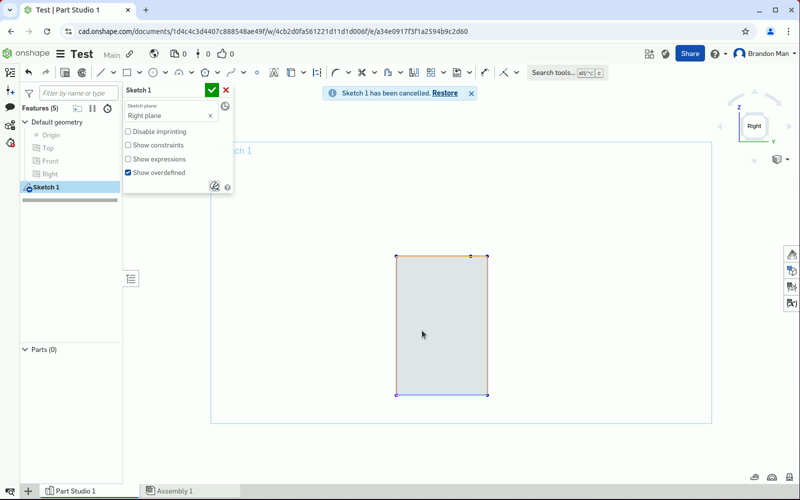
click(422, 330)
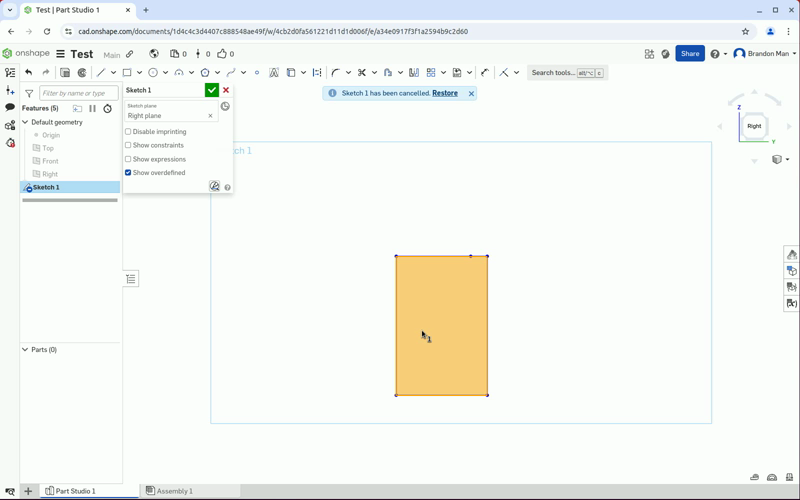
mouse_move(73, 352)
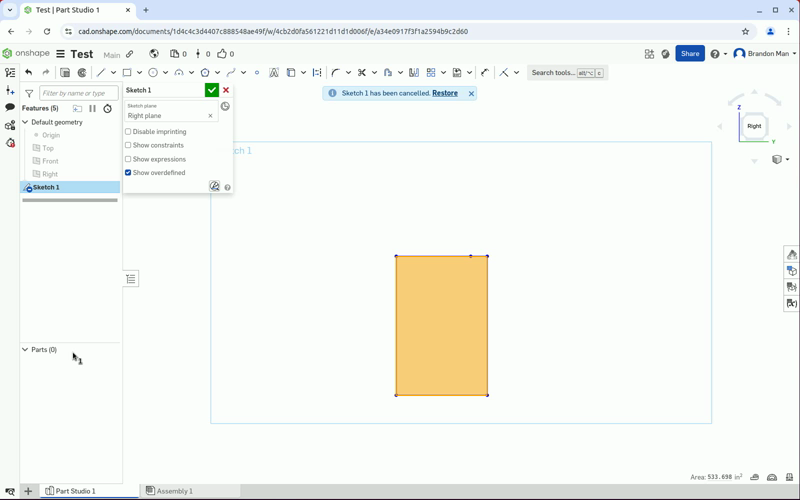
key(shift+y)
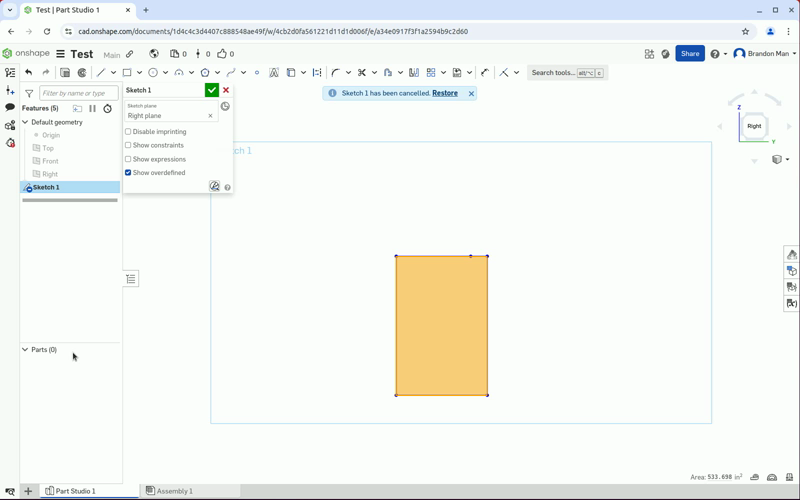
key(shift+e)
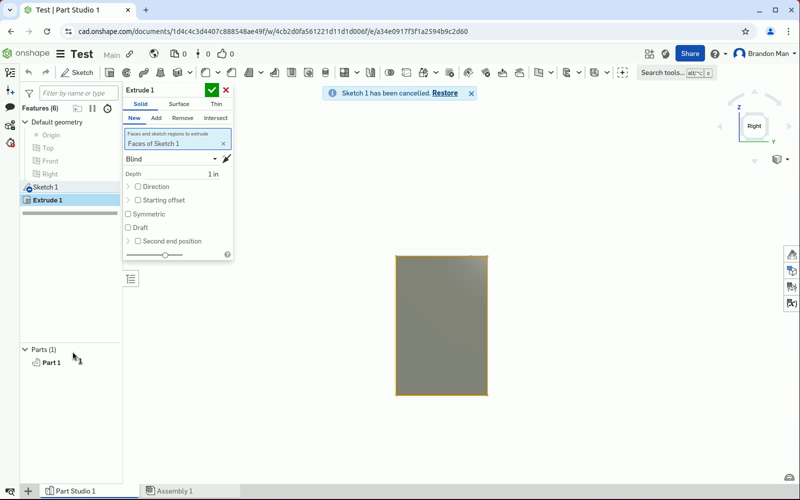
mouse_move(143, 106)
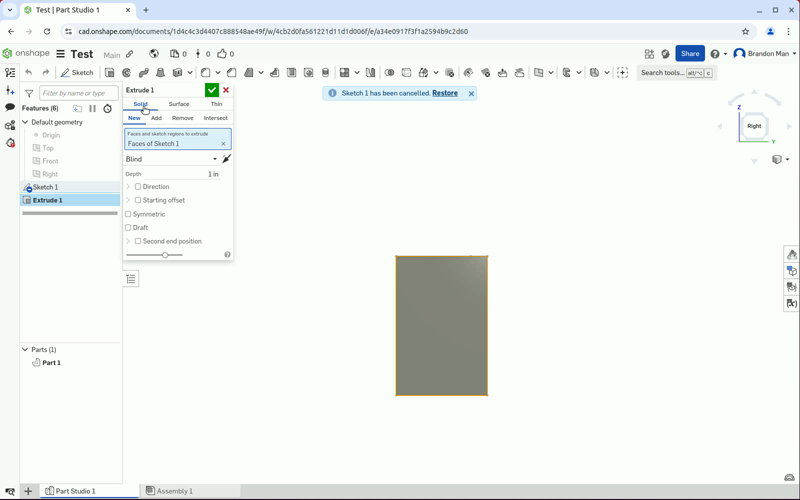
click(143, 106)
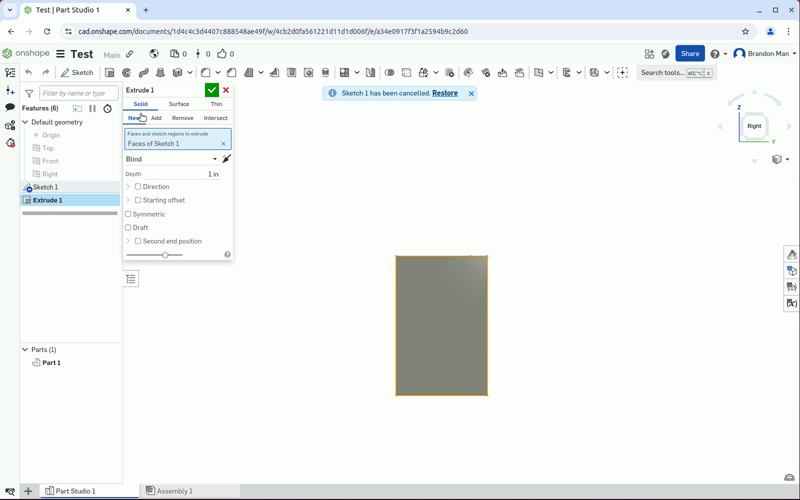
mouse_move(137, 120)
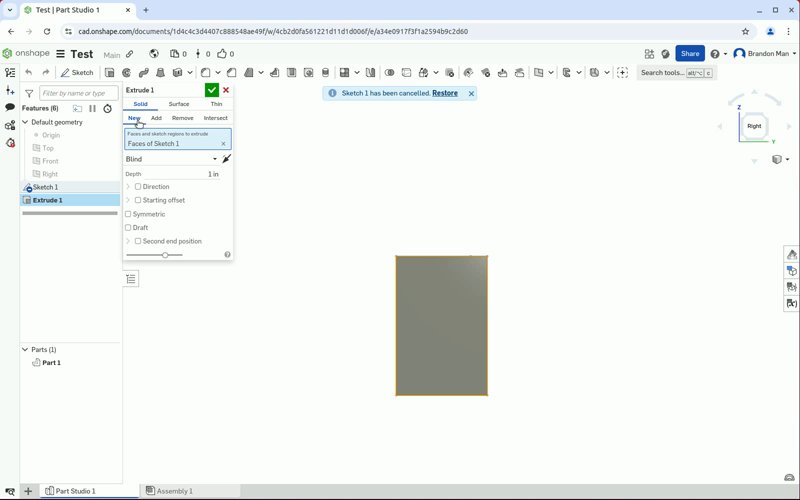
click(137, 120)
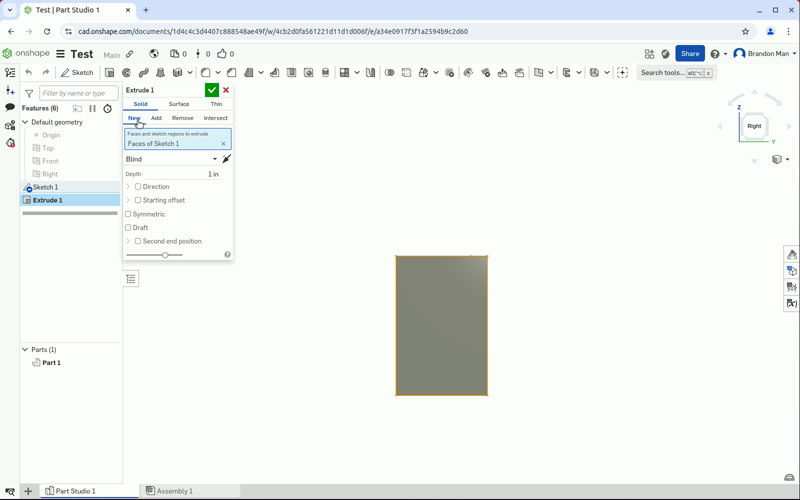
key(tab, 4)
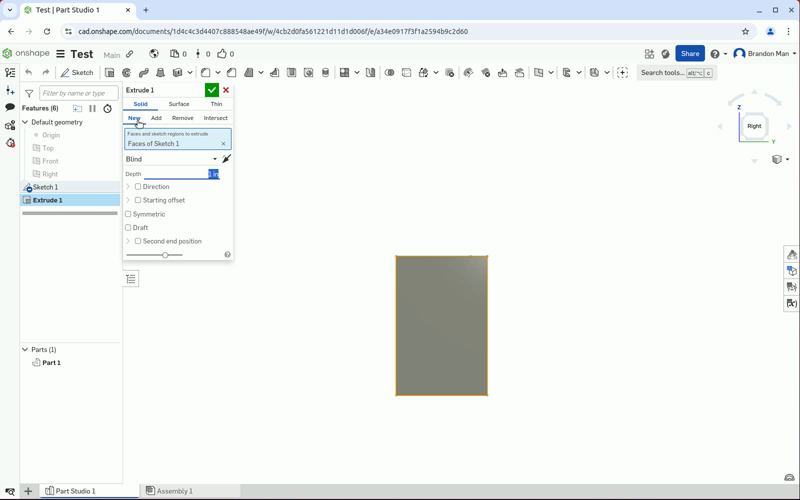
text(22.627)
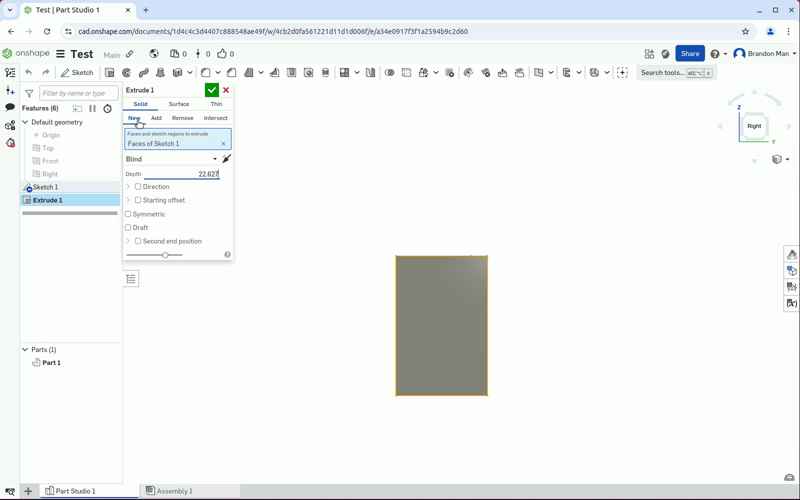
key(enter)
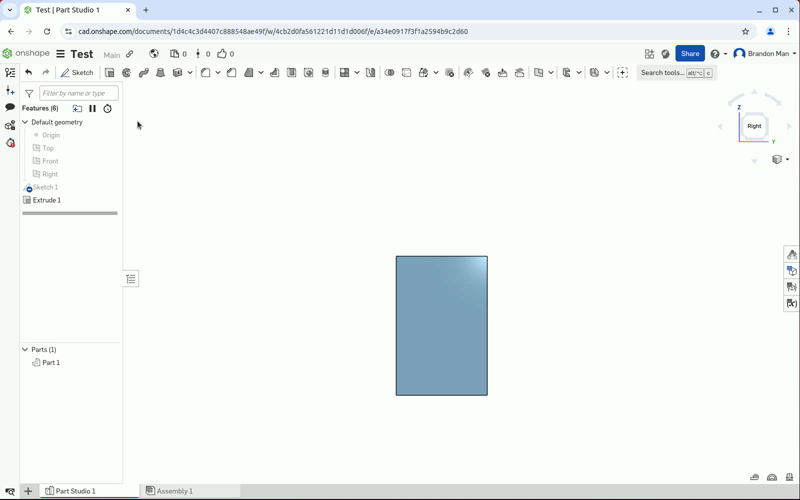
key(shift+h)
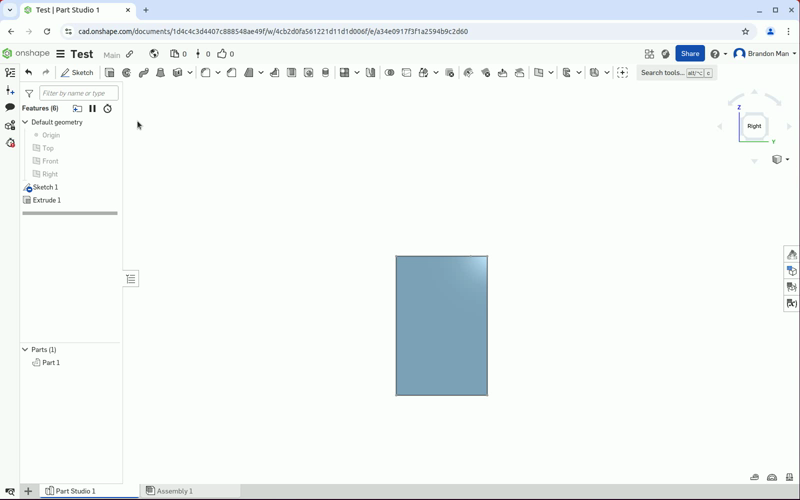
key(shift+h)
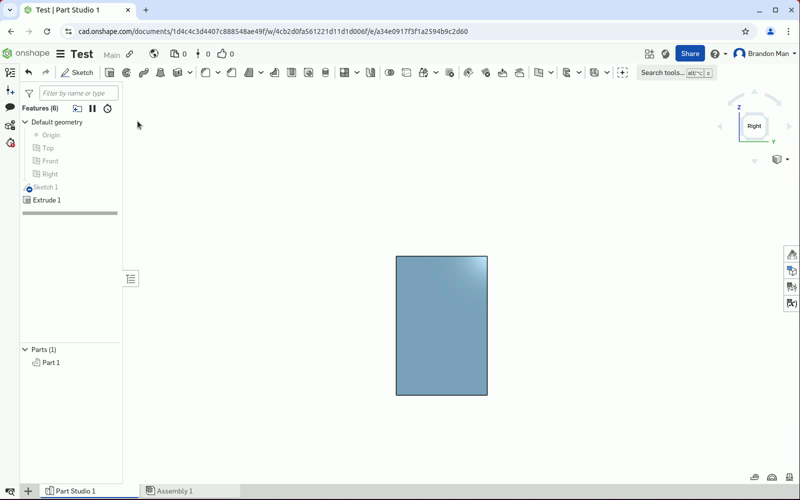
mouse_move(73, 189)
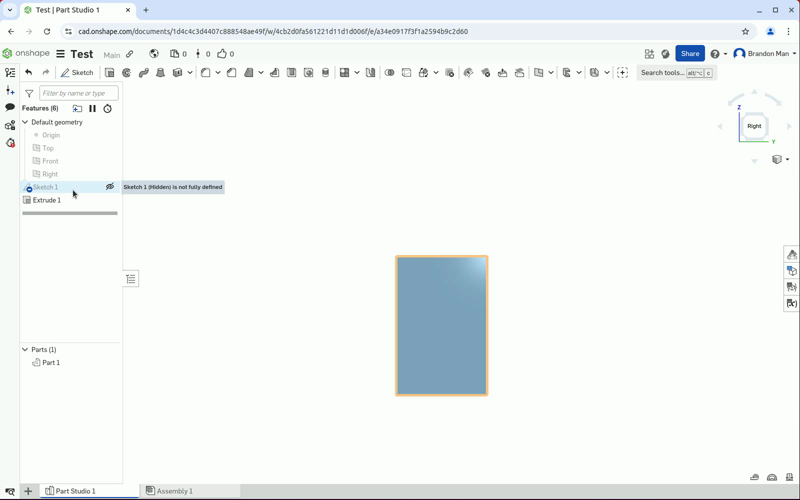
click(73, 189)
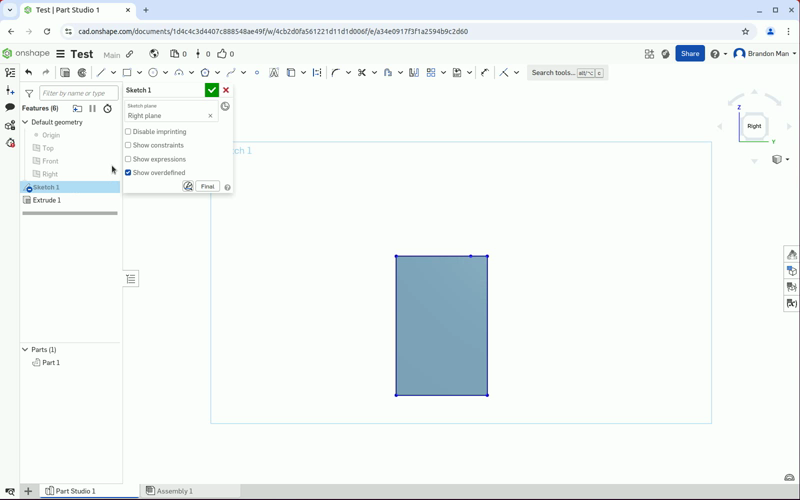
mouse_move(229, 92)
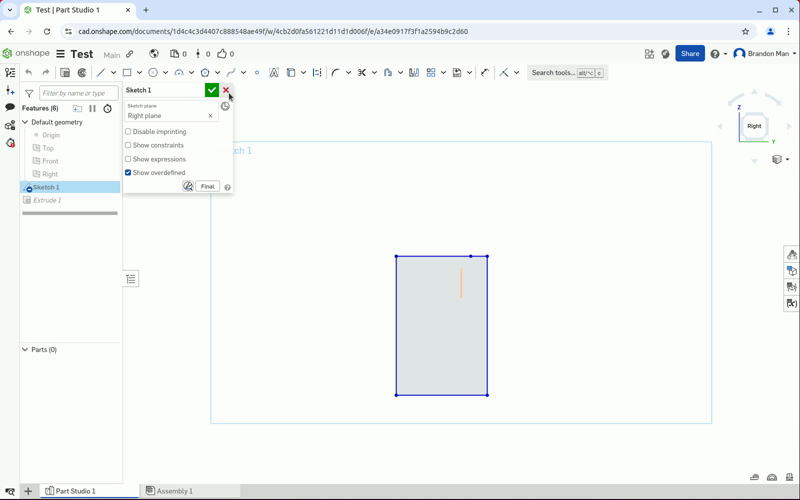
click(229, 92)
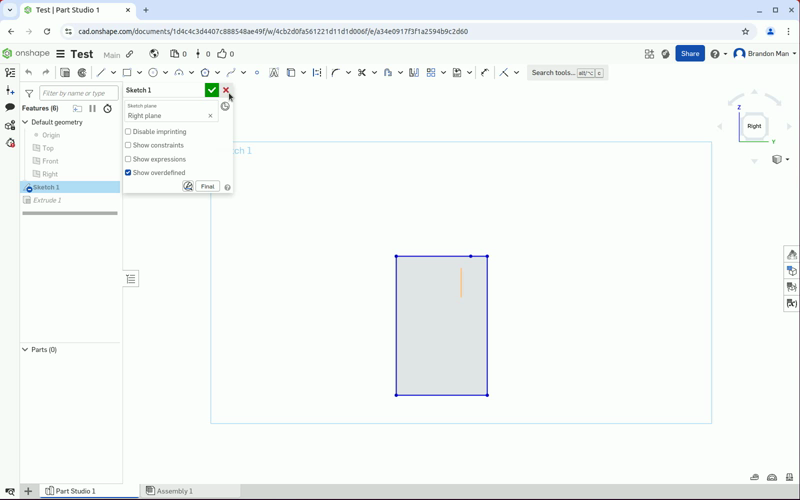
key(shift+s)
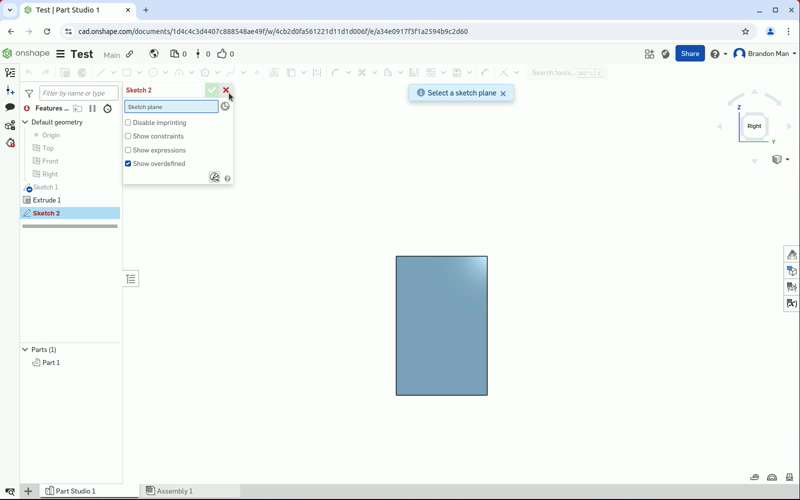
mouse_move(73, 176)
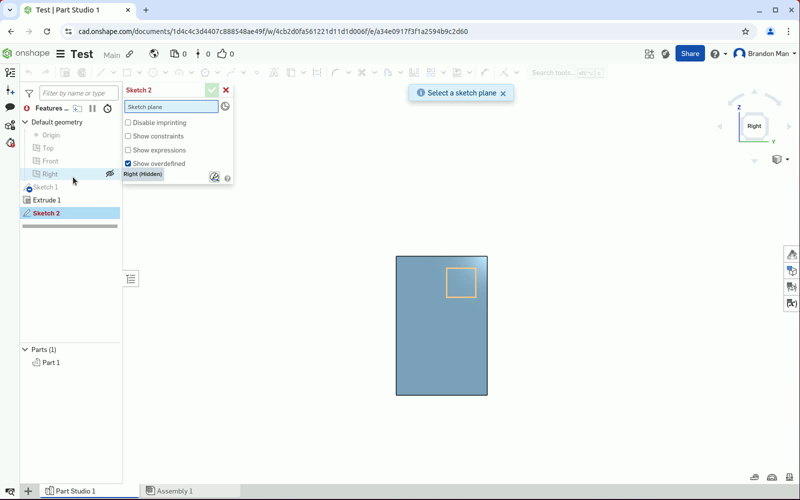
click(73, 176)
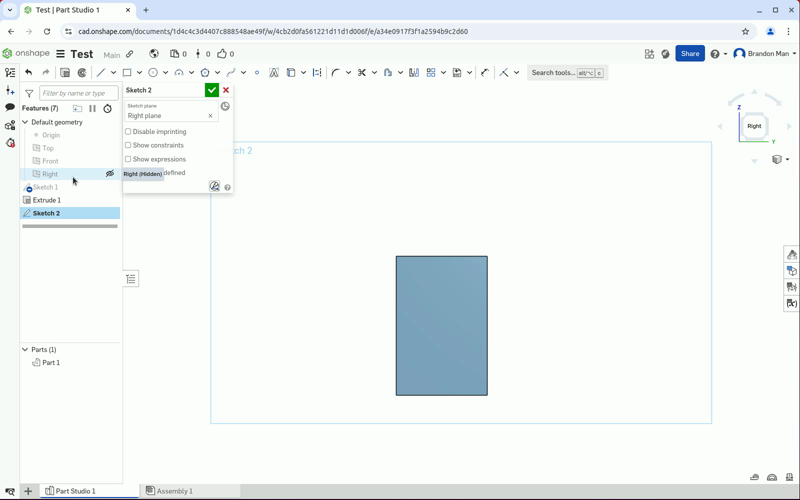
mouse_move(73, 352)
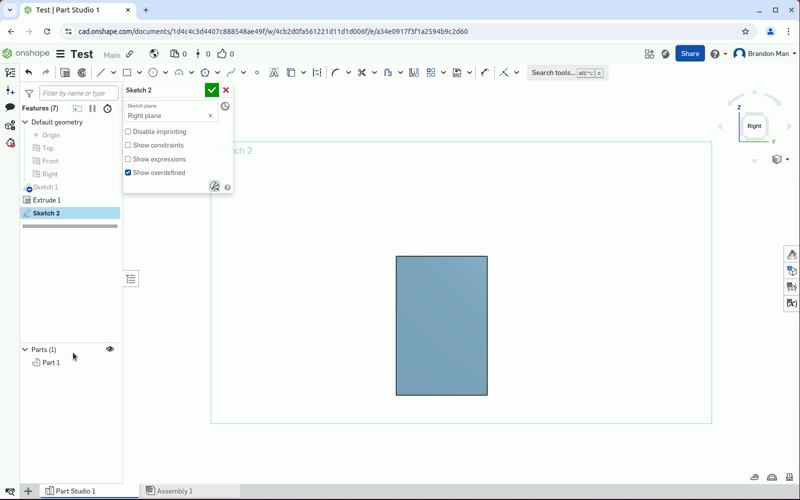
key(y)
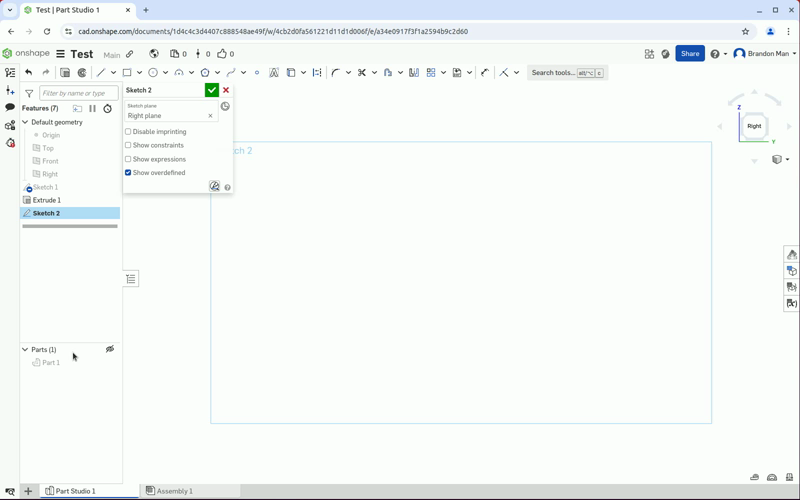
key(l)
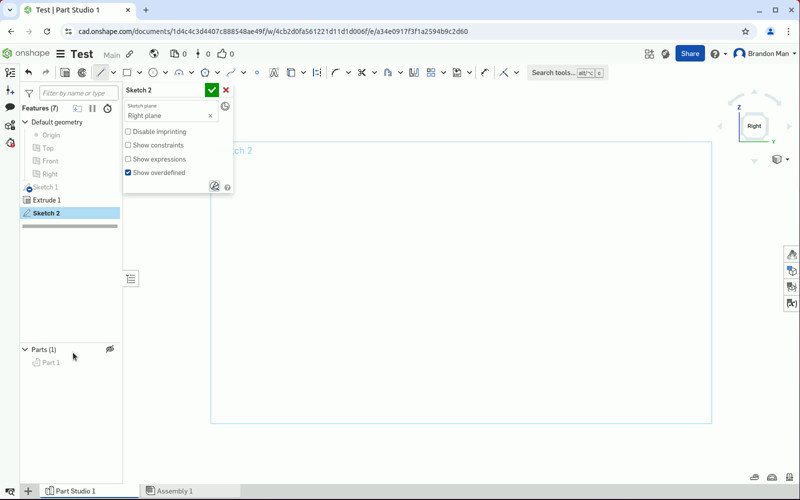
key_down(shift)
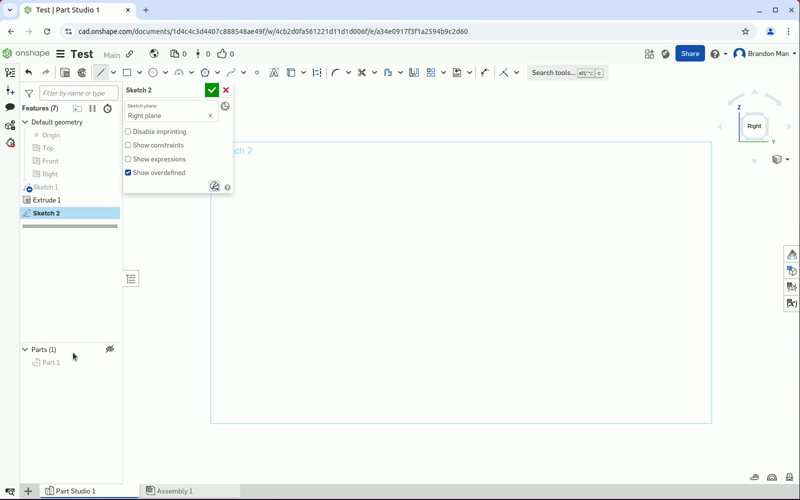
mouse_move(471, 255)
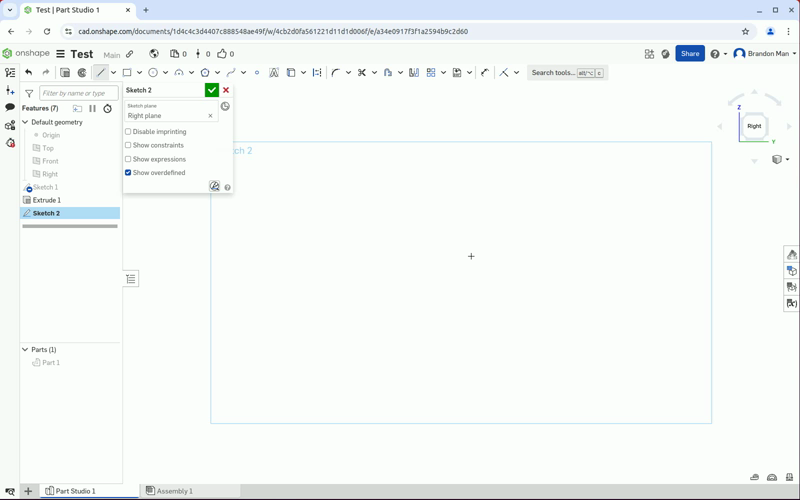
click(471, 255)
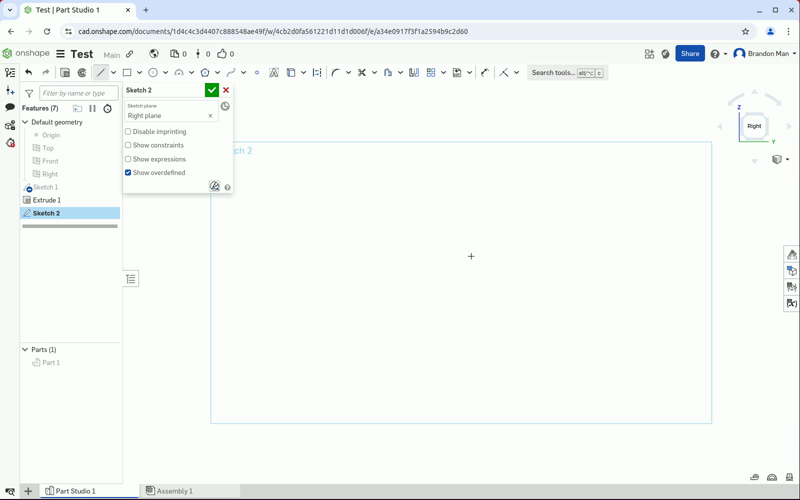
key_up(shift)
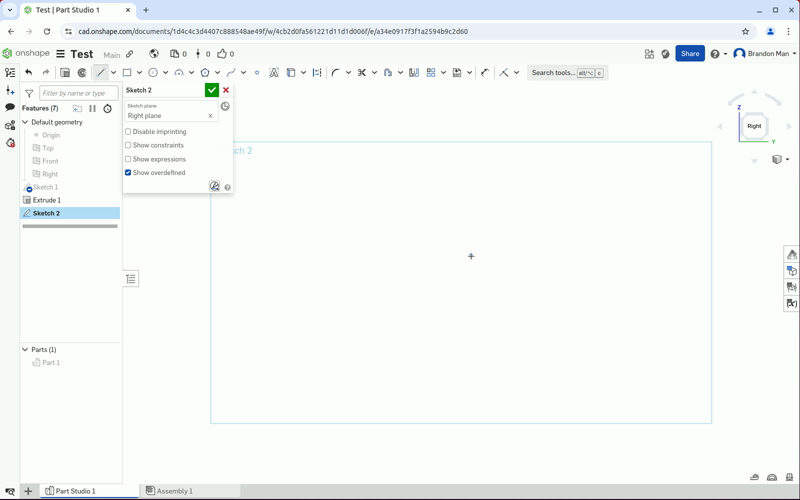
key_down(shift)
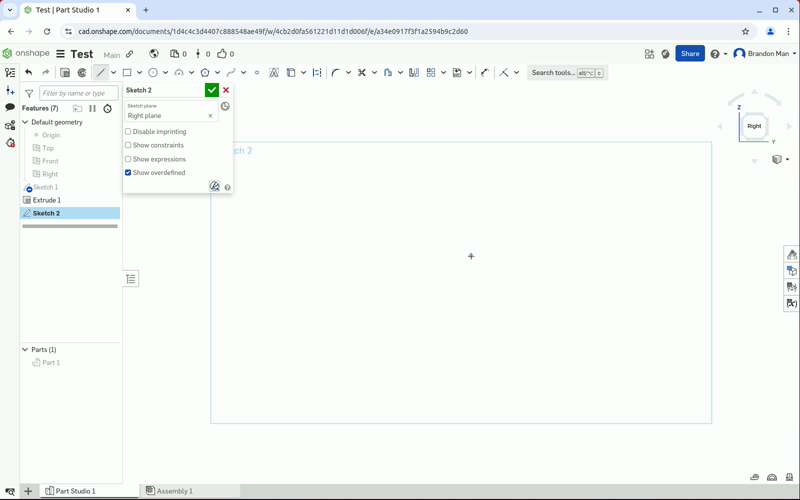
mouse_move(501, 255)
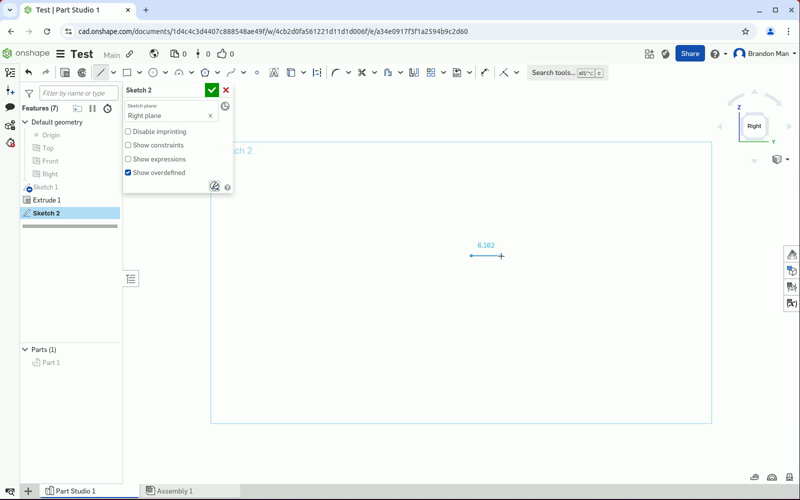
mouse_move(487, 255)
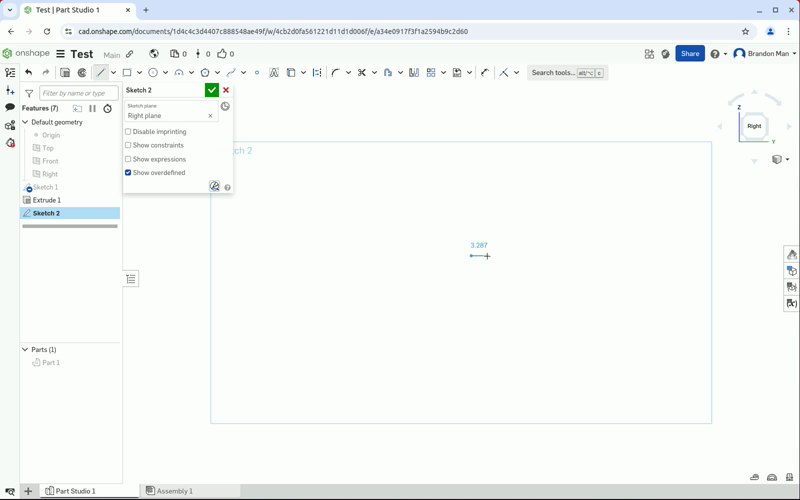
click(487, 255)
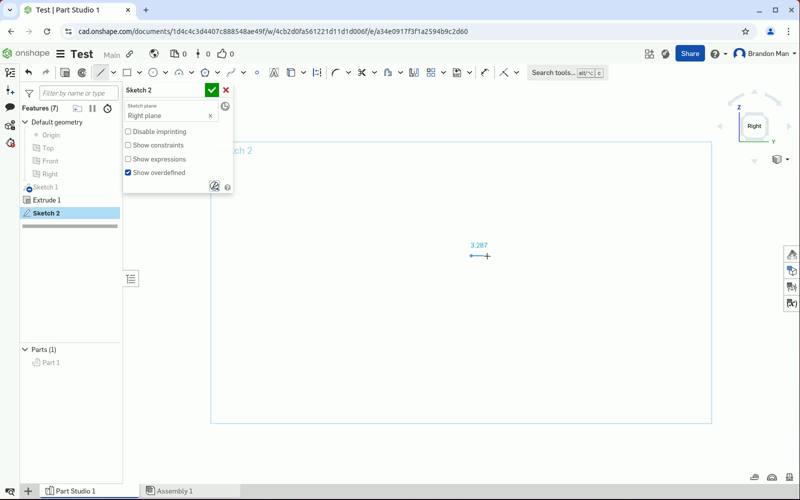
key_up(shift)
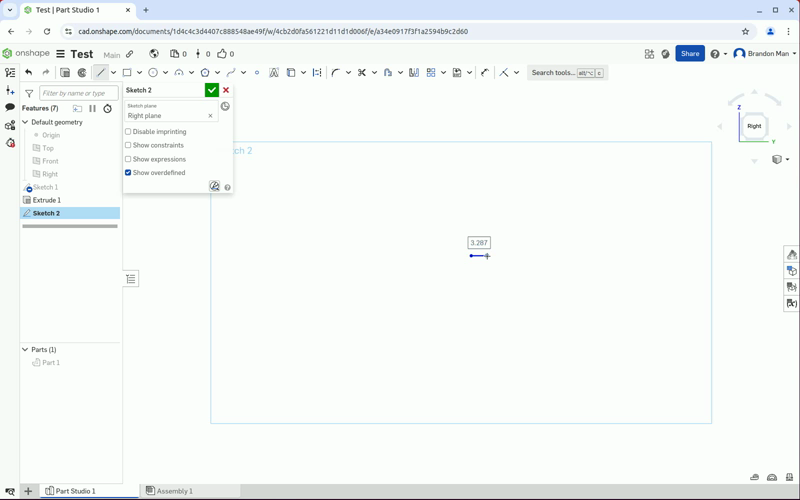
key_down(shift)
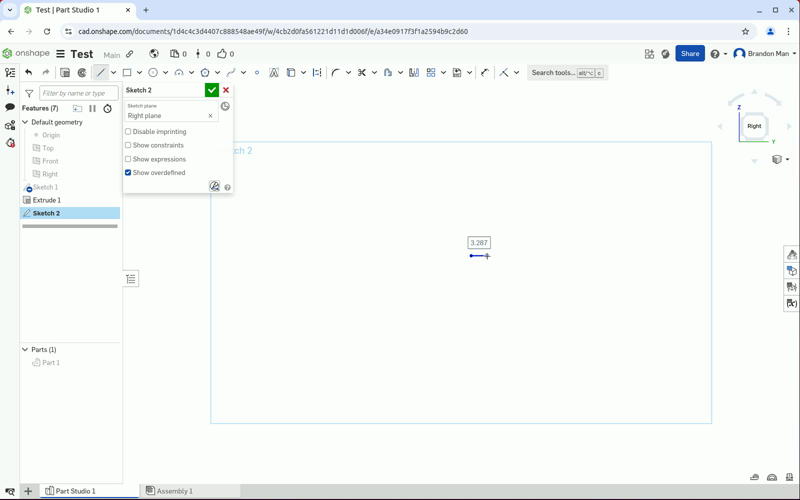
mouse_move(517, 255)
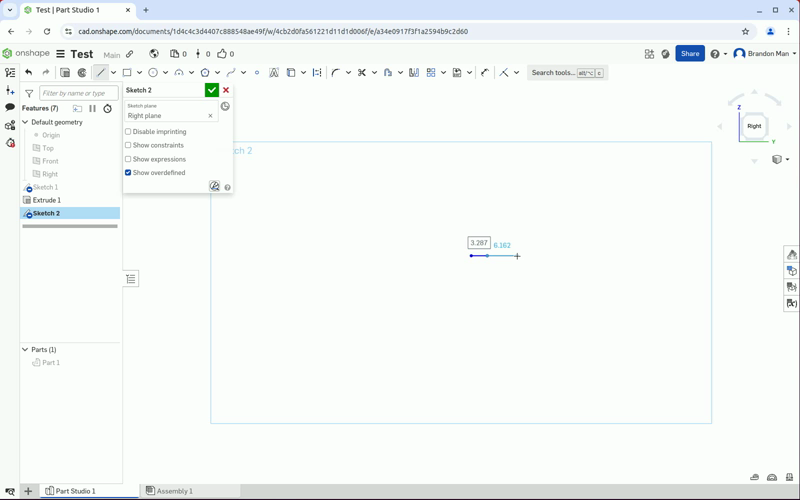
mouse_move(487, 224)
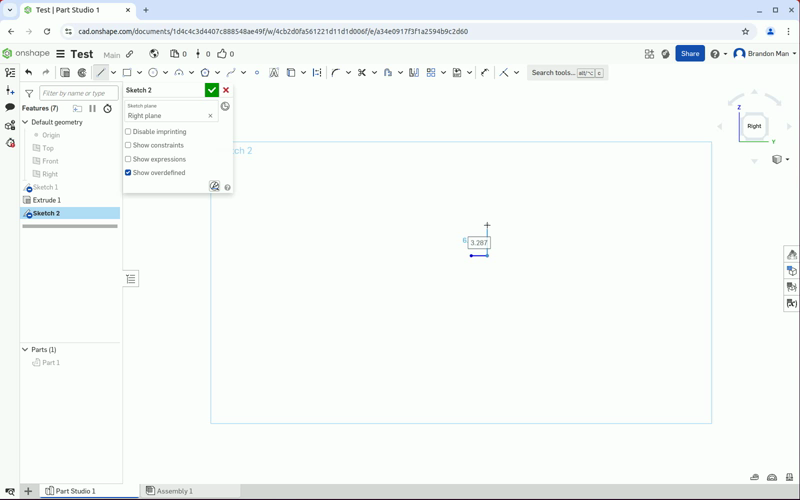
click(487, 224)
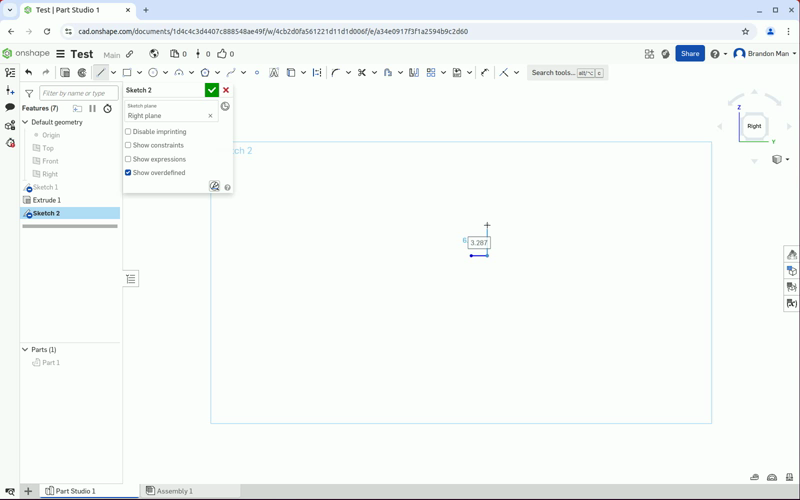
key_up(shift)
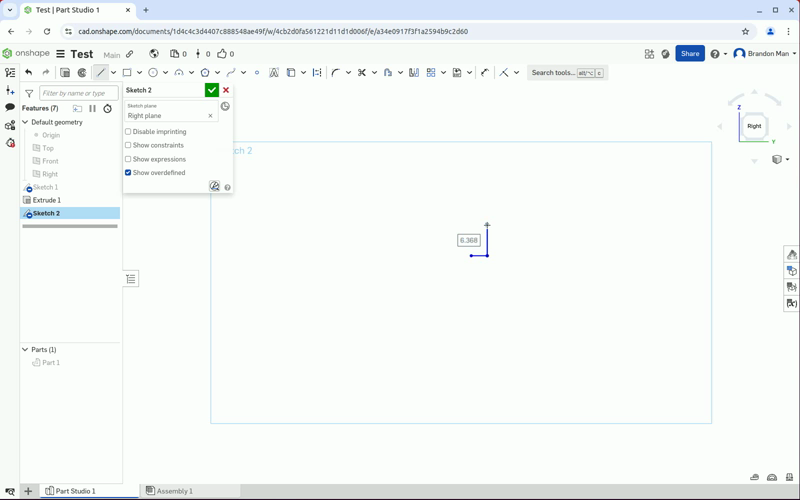
key_down(shift)
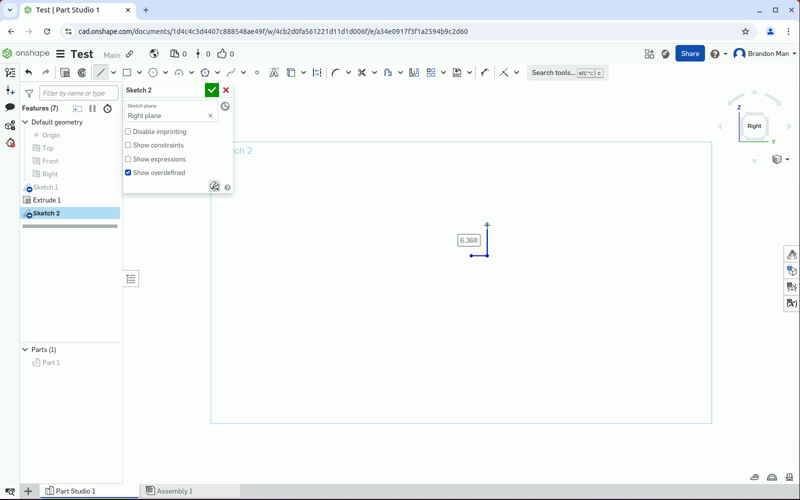
mouse_move(517, 224)
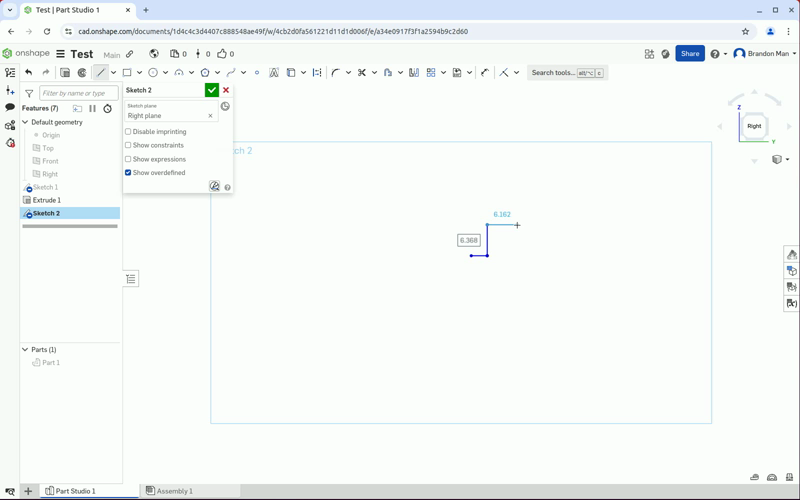
mouse_move(477, 224)
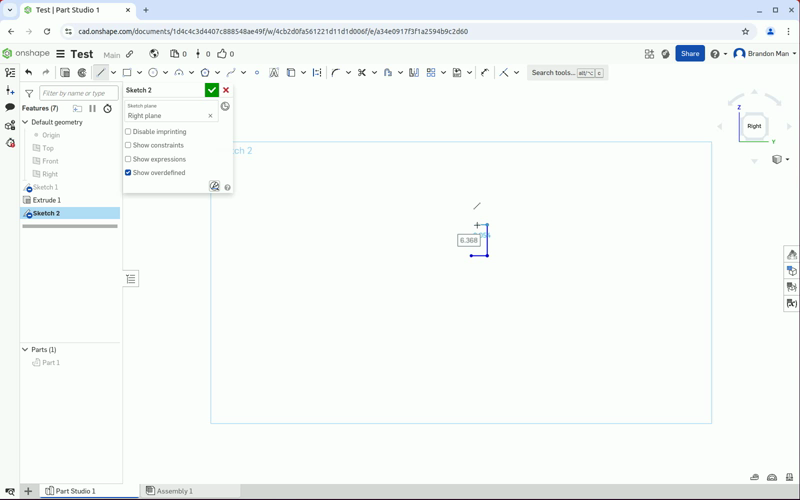
click(477, 224)
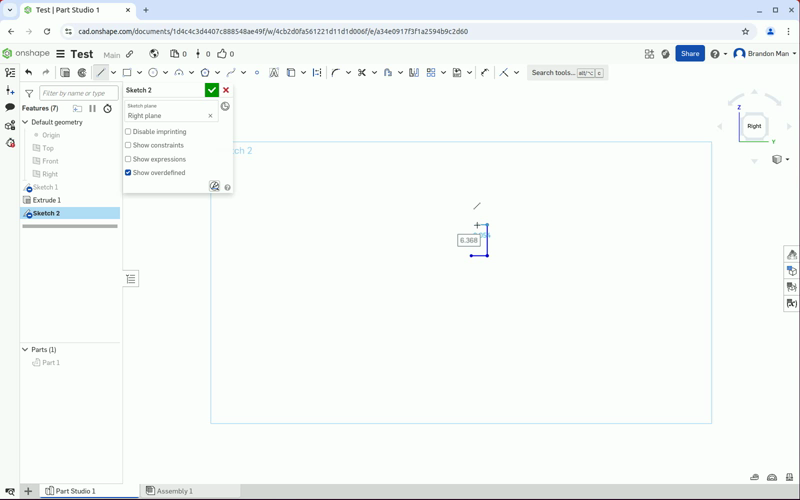
key_up(shift)
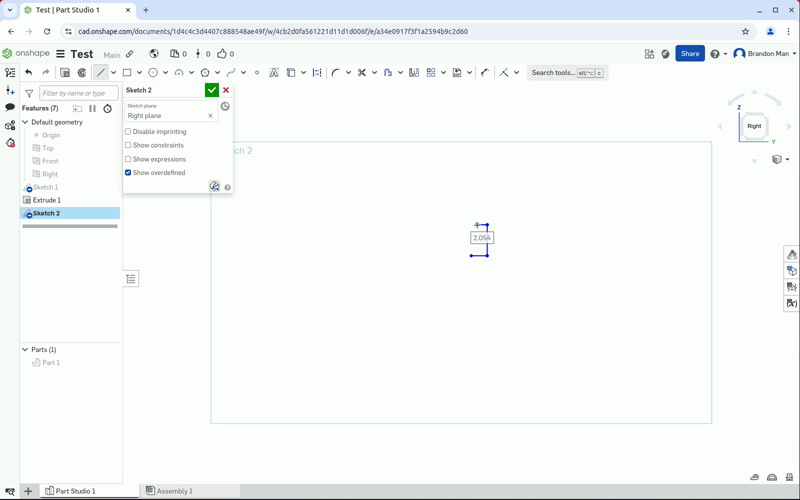
mouse_move(507, 224)
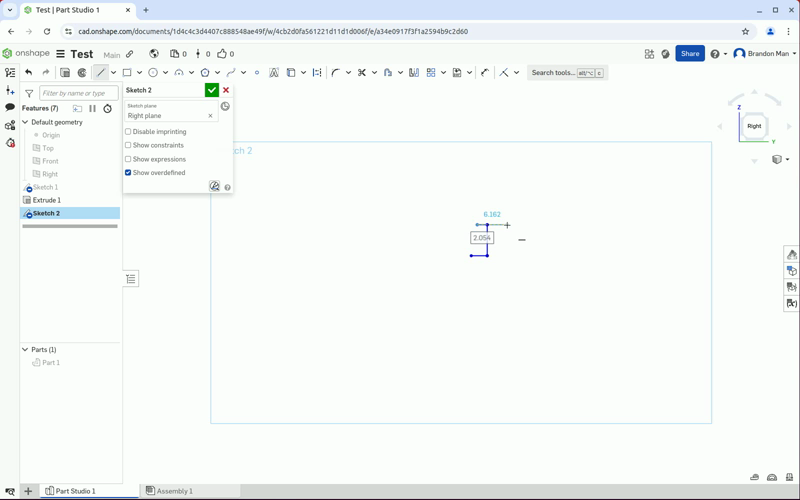
key_down(shift)
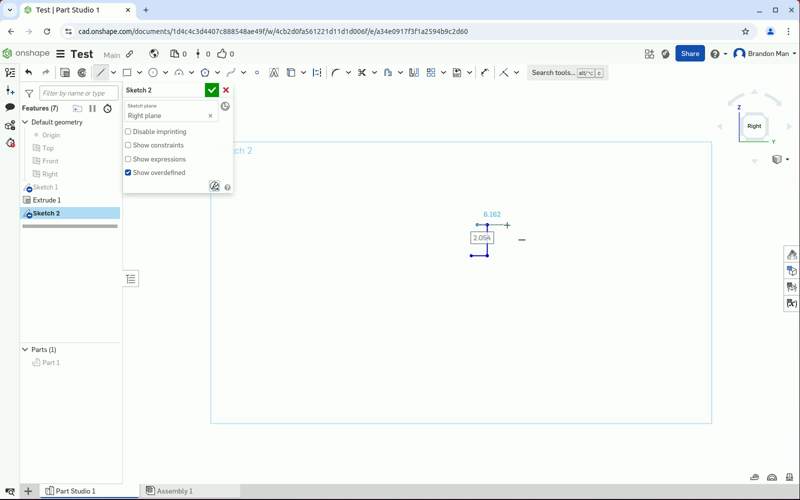
mouse_move(471, 255)
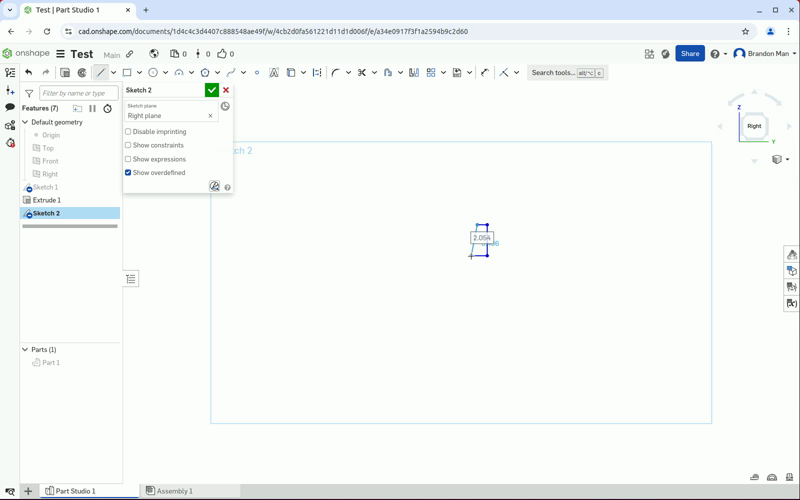
key_up(shift)
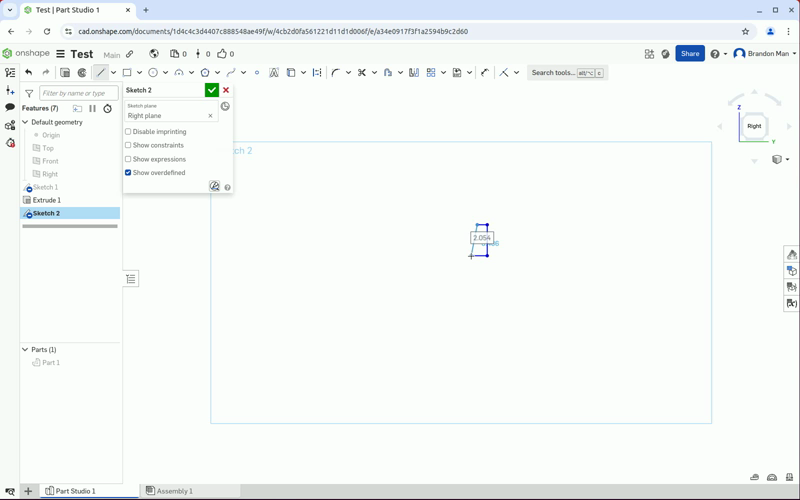
click(471, 255)
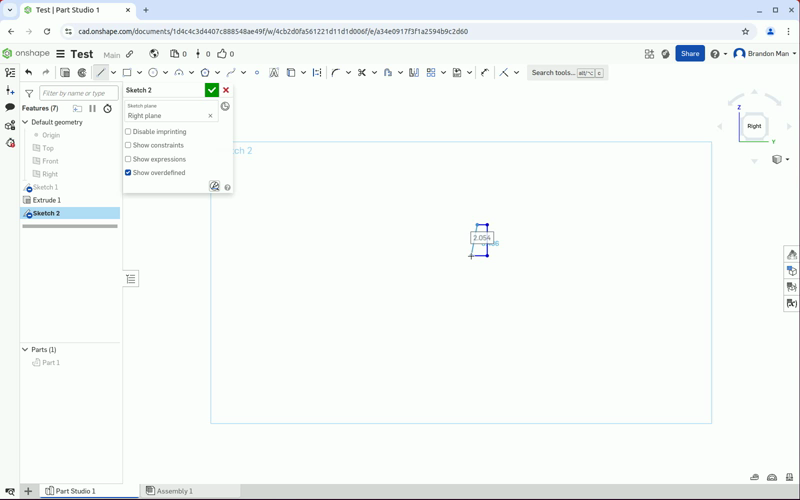
key(esc)
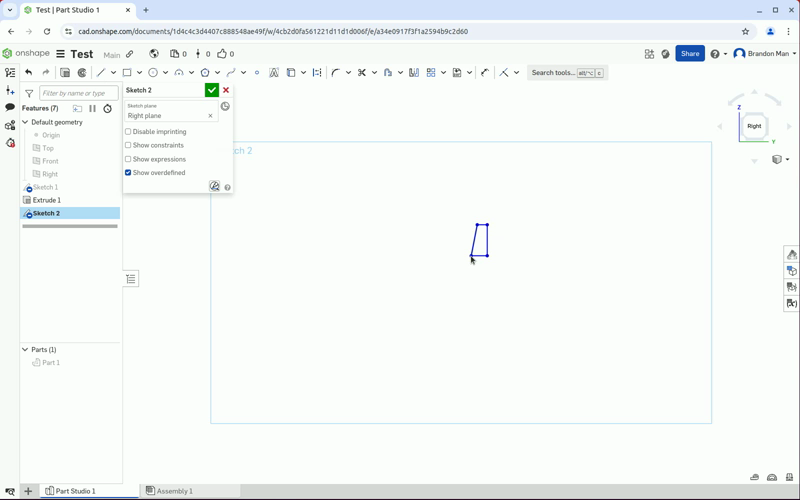
mouse_move(474, 243)
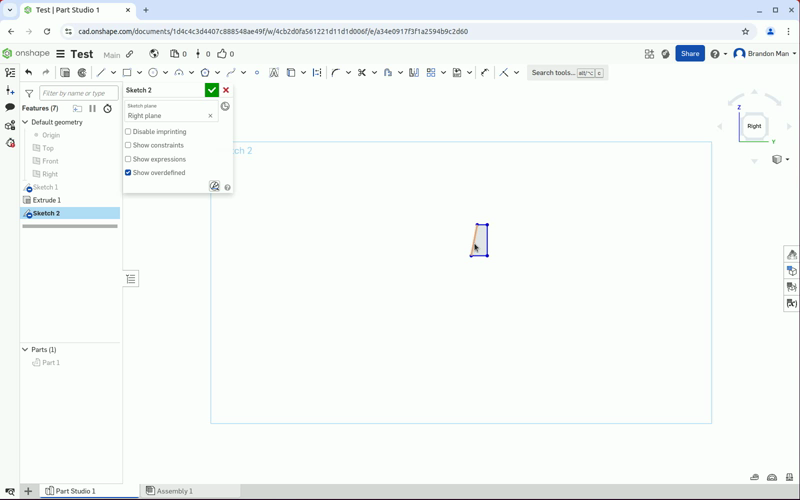
scroll(6)
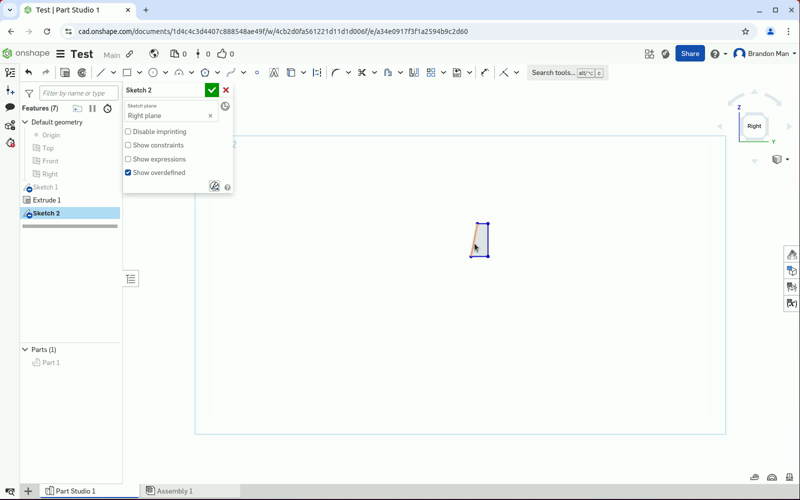
scroll(6)
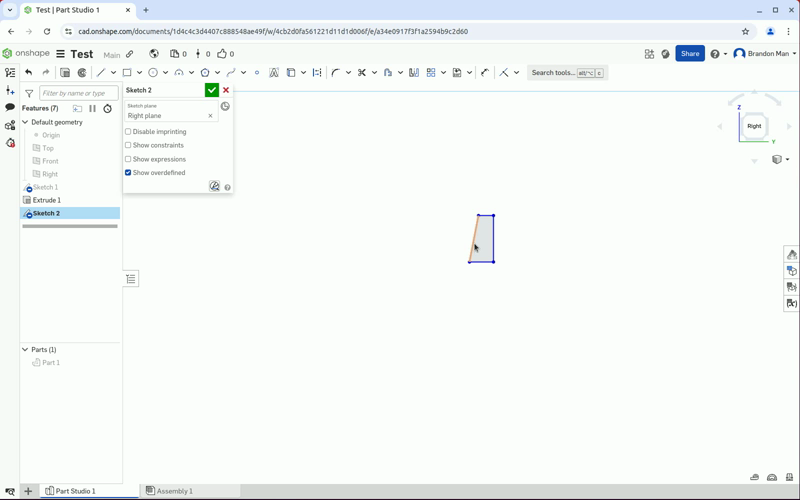
scroll(6)
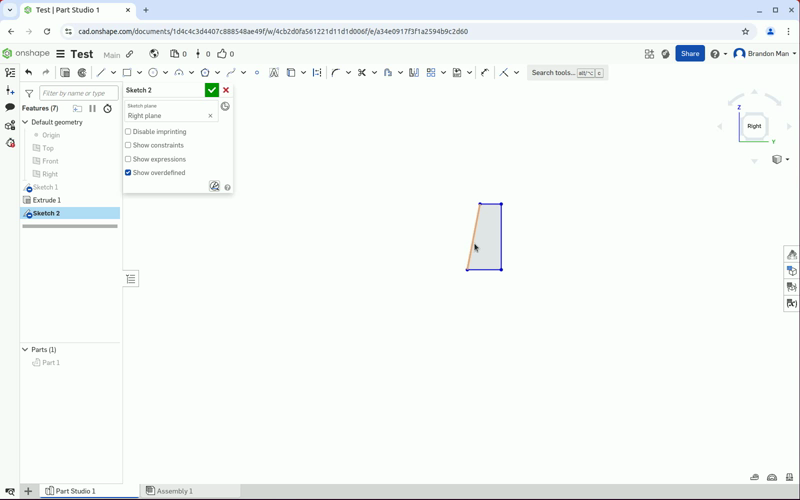
scroll(6)
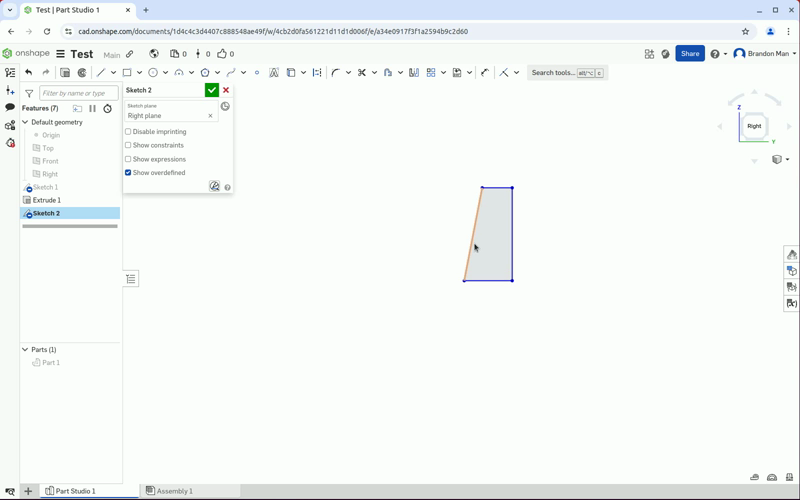
scroll(6)
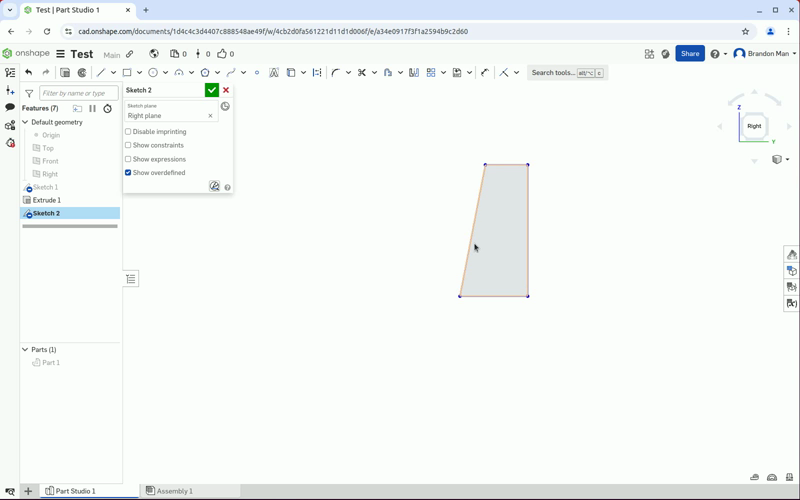
scroll(6)
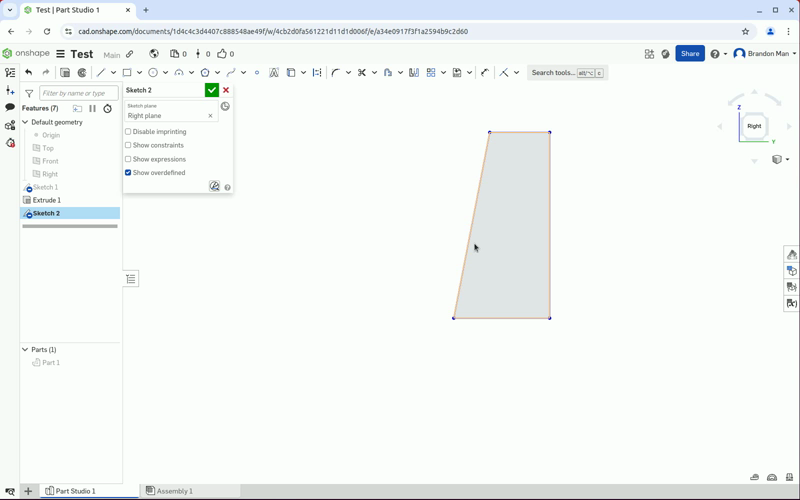
scroll(6)
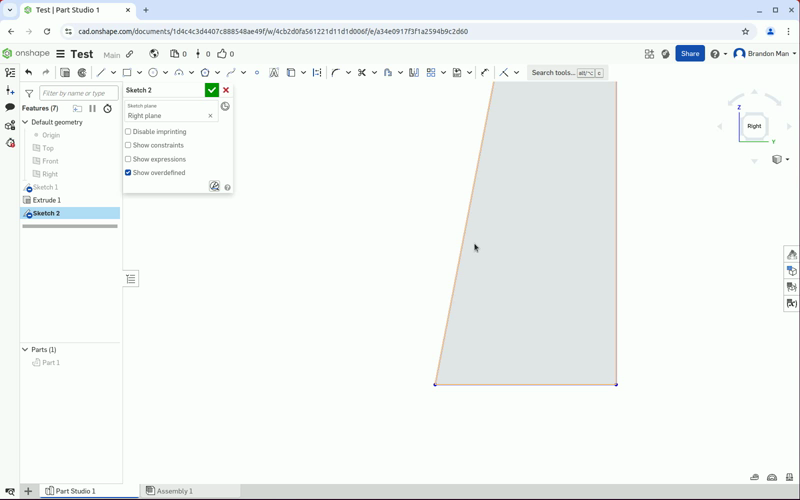
click(474, 243)
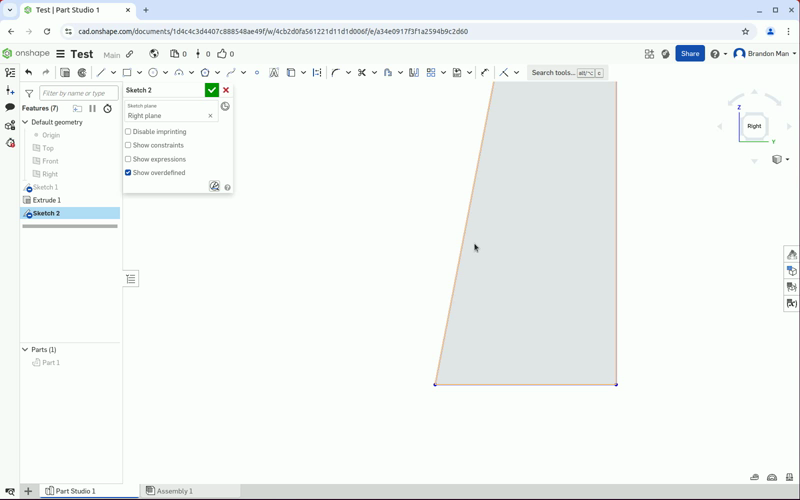
scroll(-6)
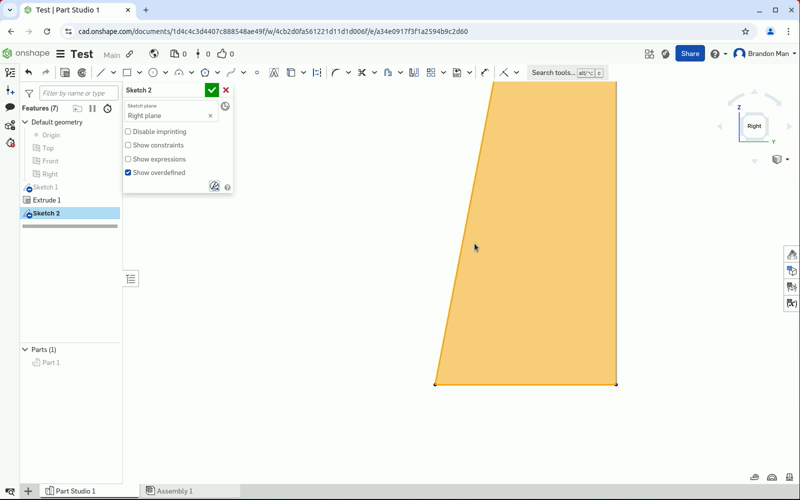
scroll(-6)
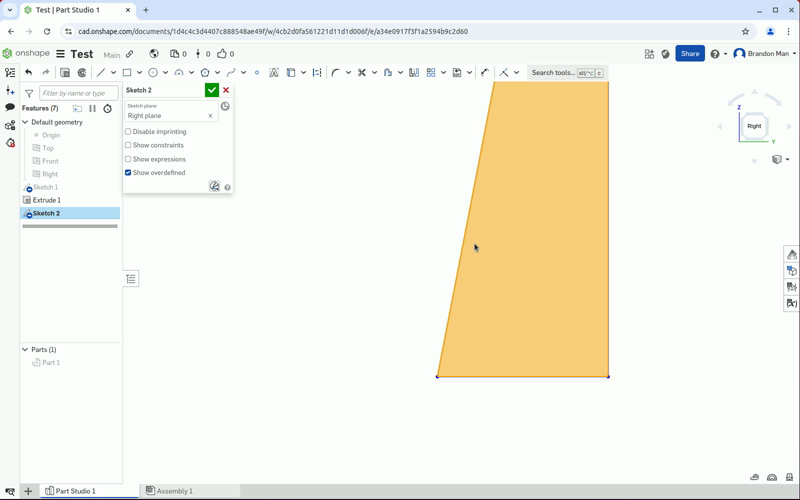
scroll(-6)
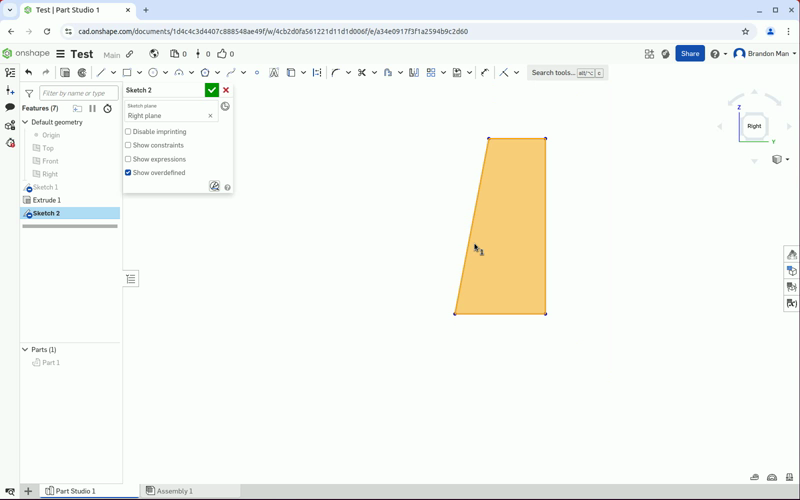
scroll(-6)
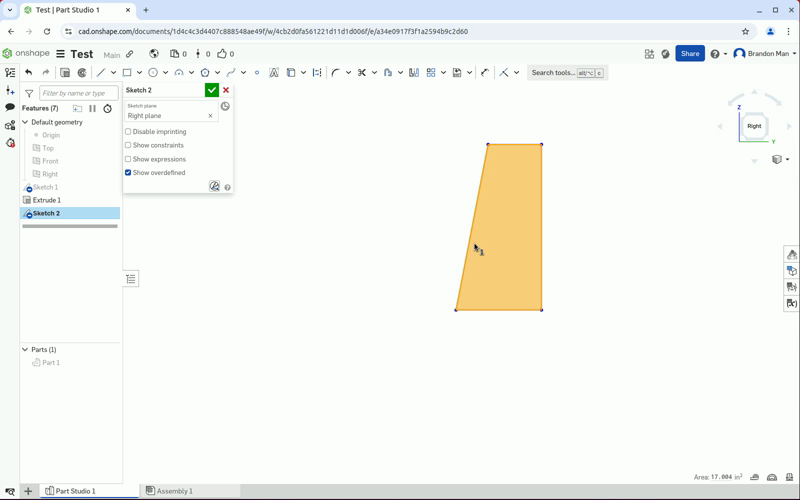
scroll(-6)
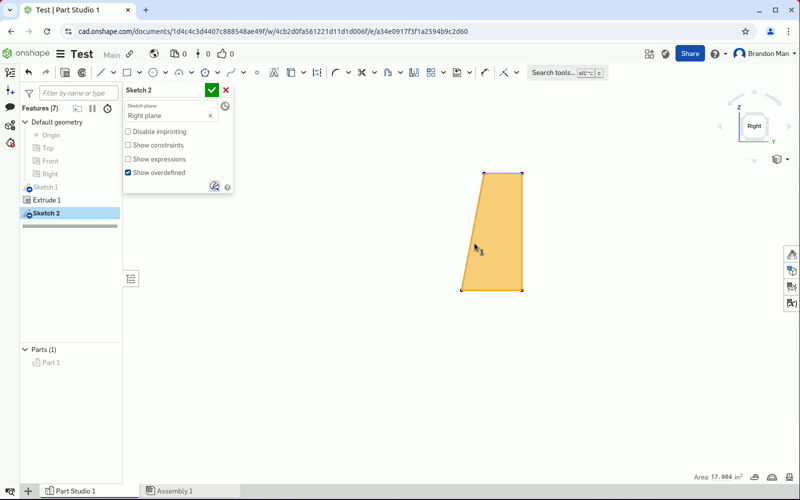
scroll(-6)
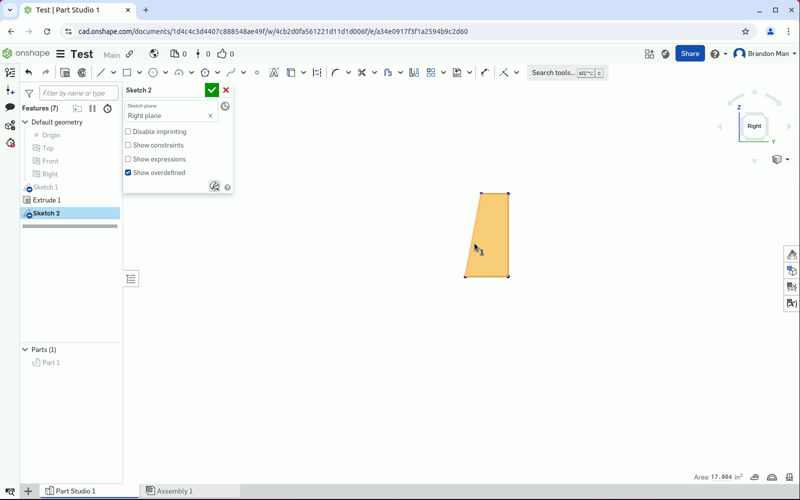
scroll(-6)
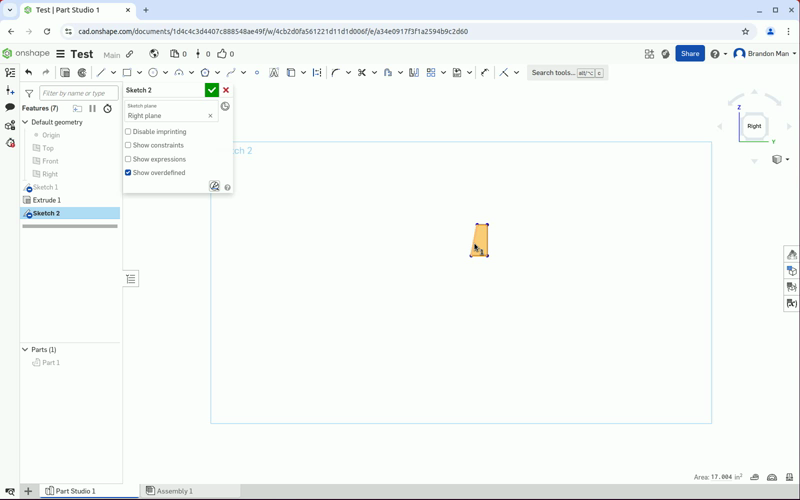
mouse_move(73, 352)
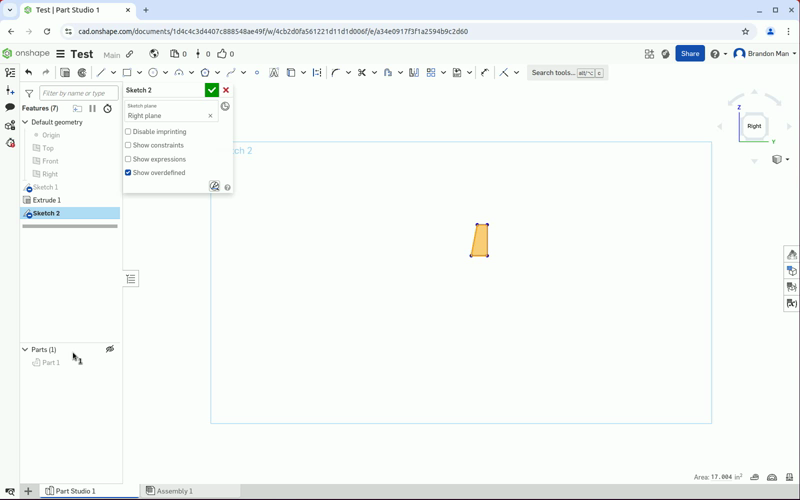
key(shift+y)
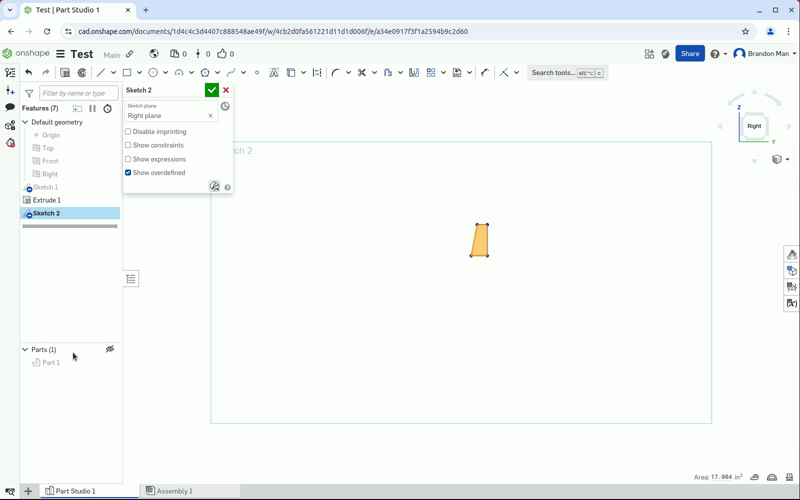
key(shift+e)
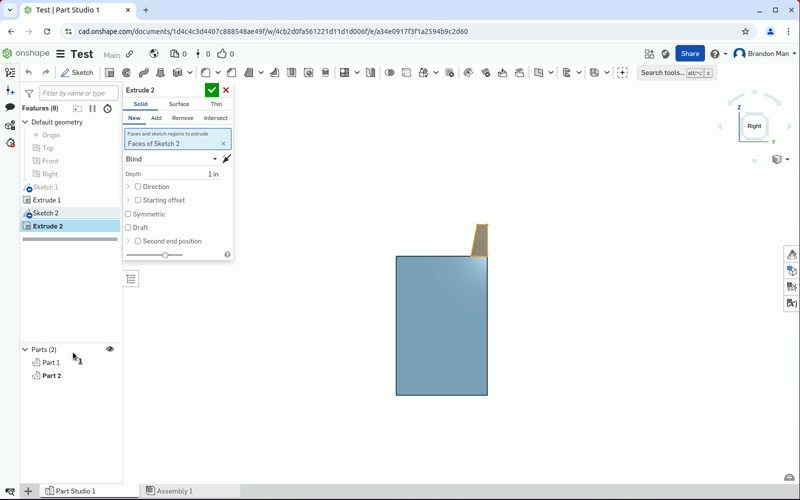
mouse_move(143, 106)
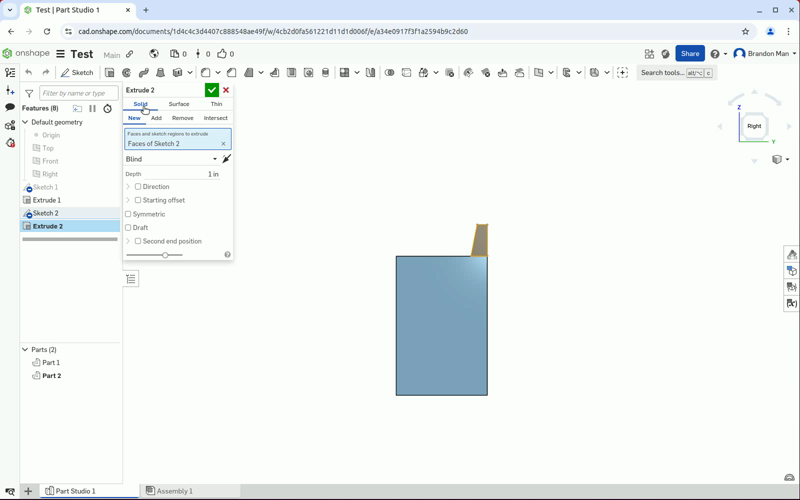
click(143, 106)
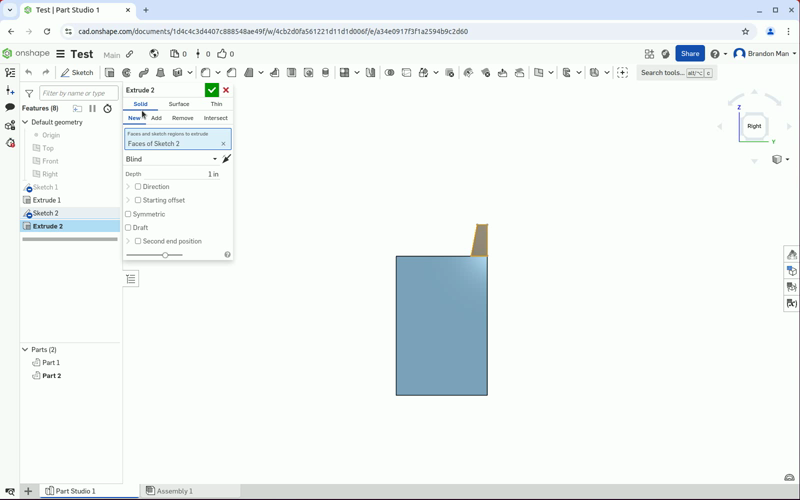
mouse_move(137, 120)
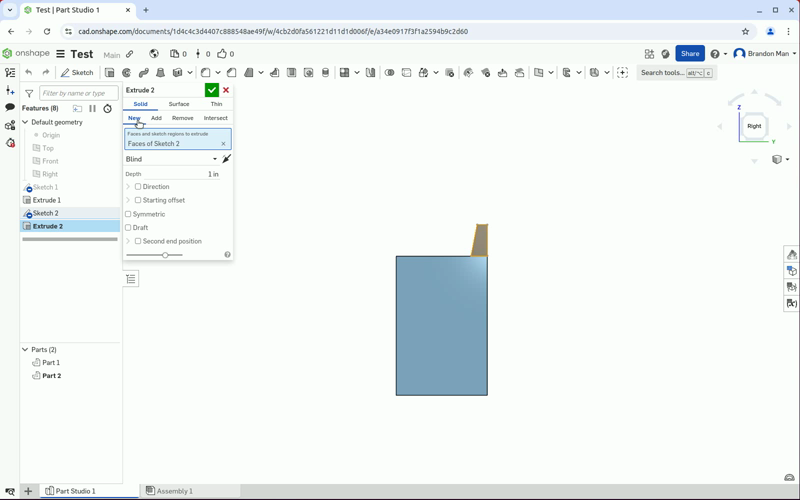
click(137, 120)
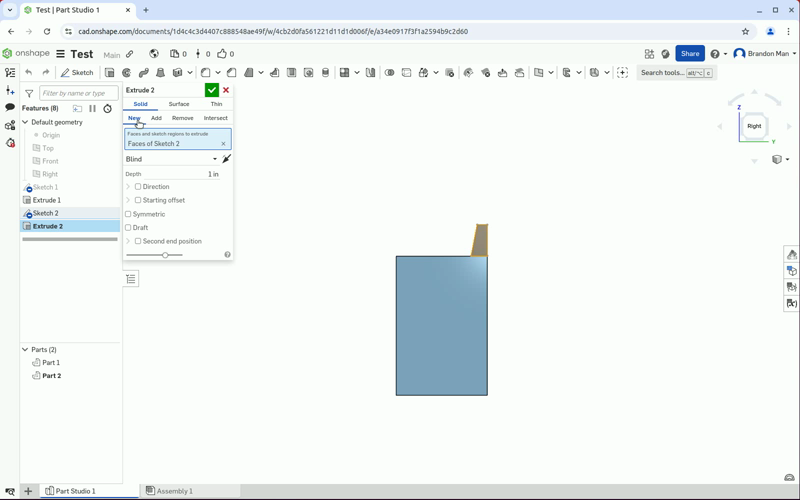
key(tab, 4)
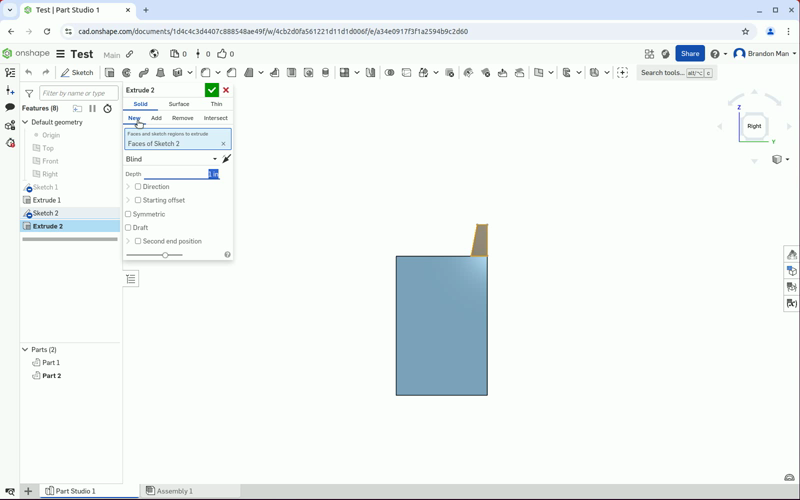
text(22.627)
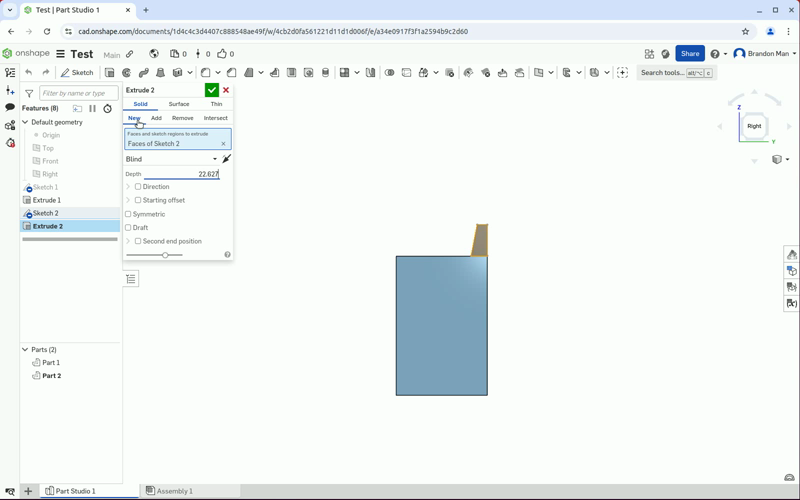
key(enter)
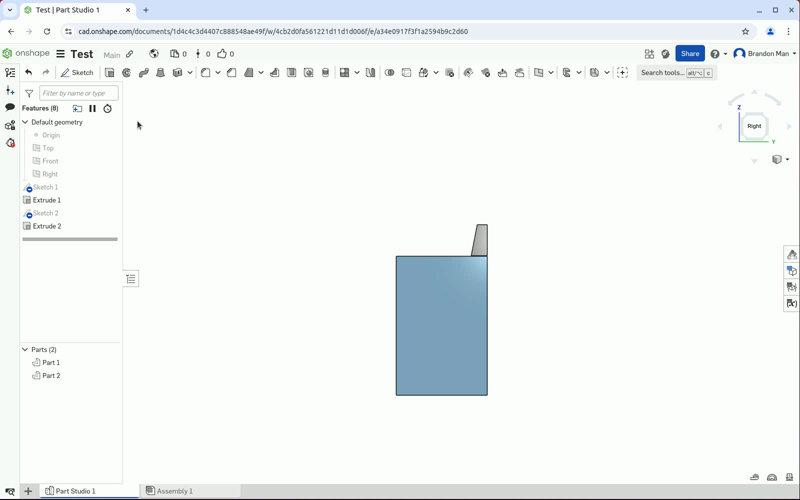
key(shift+h)
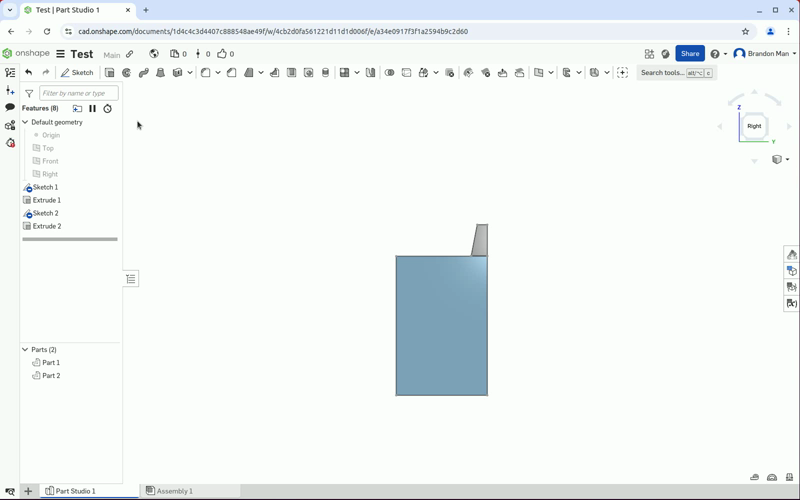
key(shift+h)
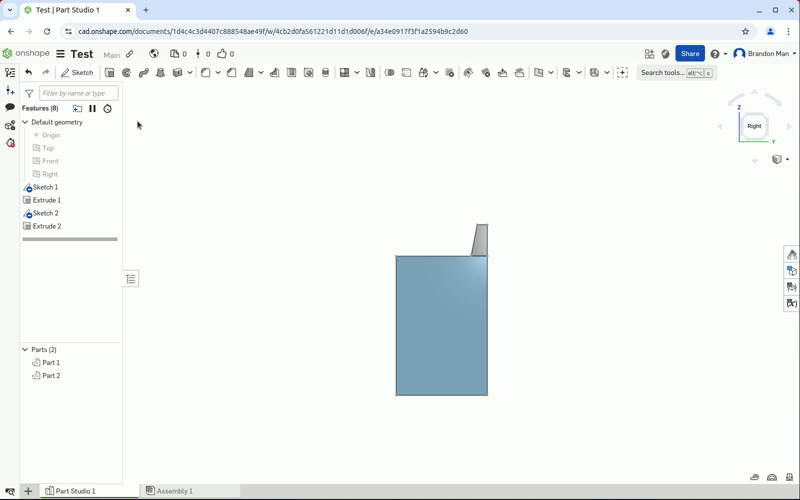
key(shift+7)
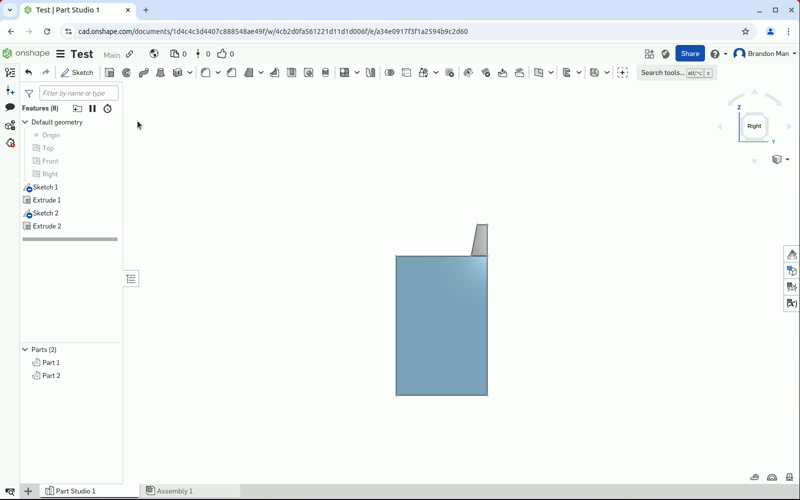
key(right, 2)
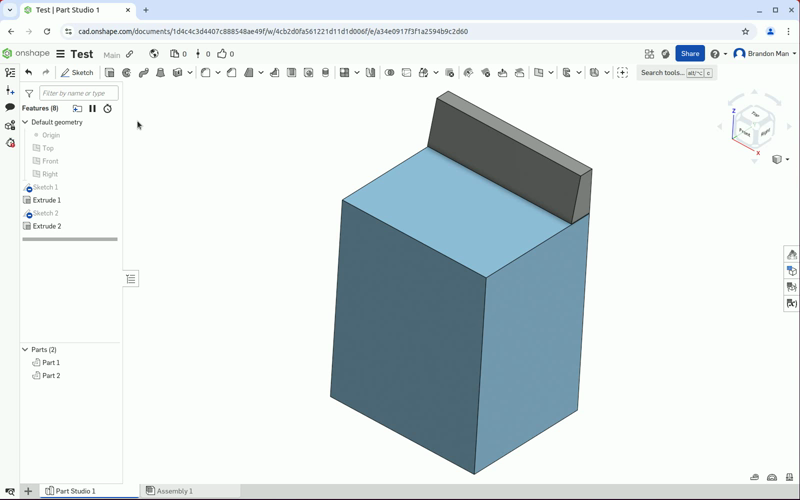
key(down, 2)
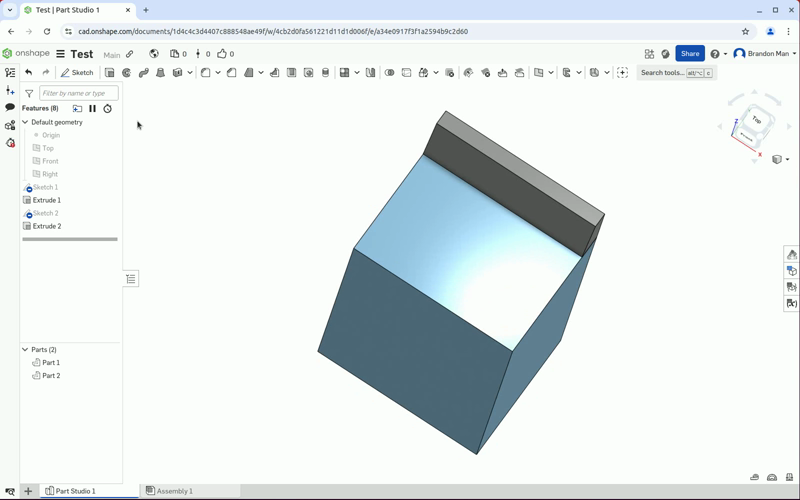
key(up, 2)
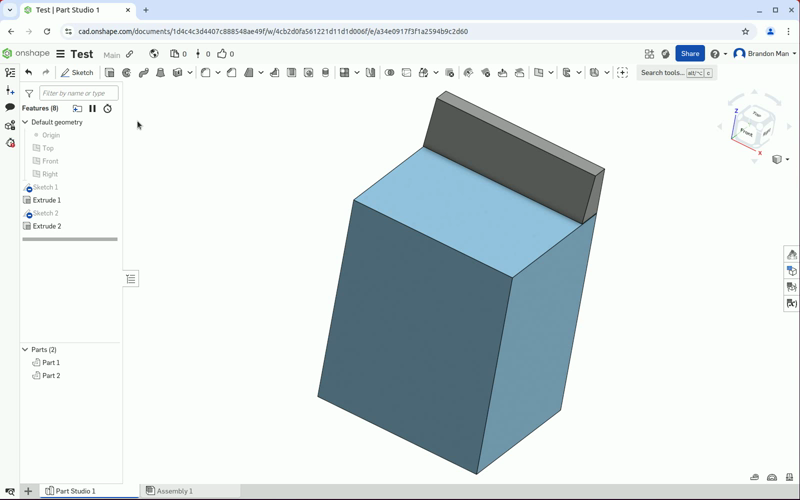
key(left, 2)
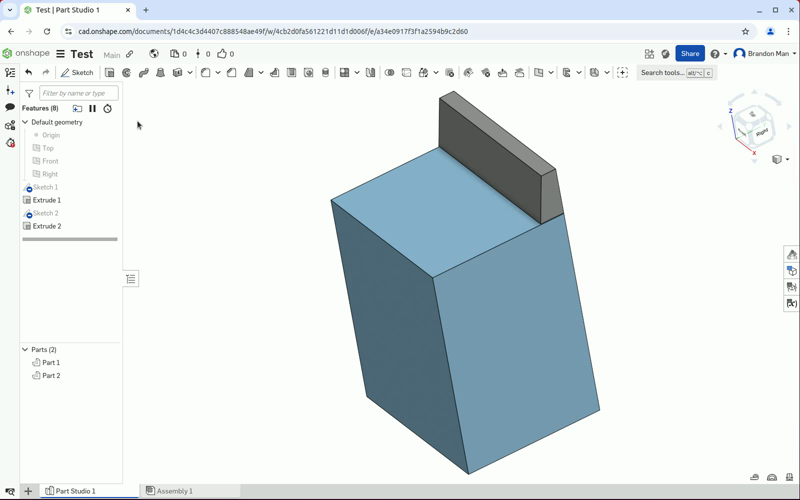
mouse_move(73, 189)
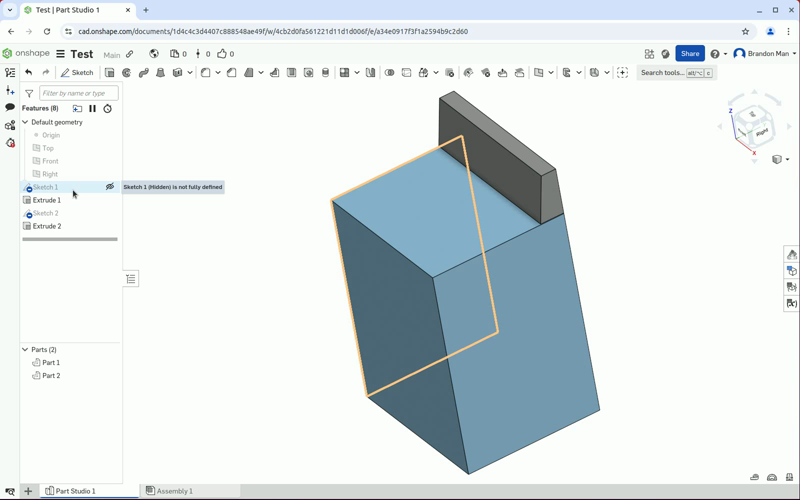
click(73, 189)